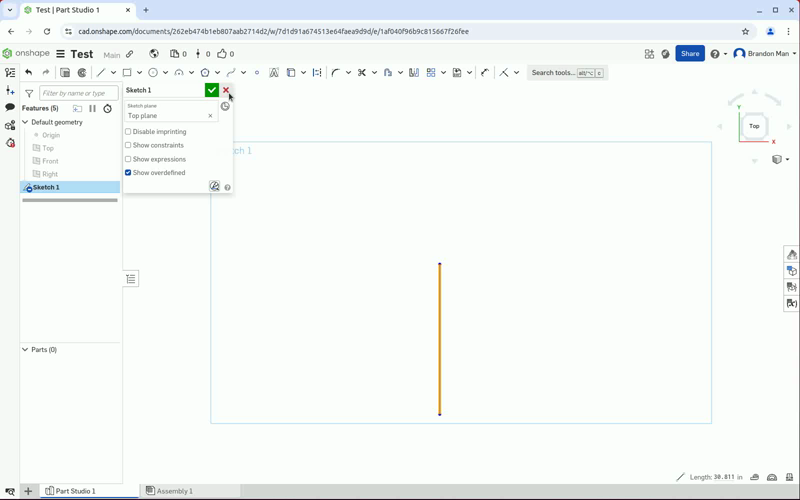
key(shift+h)
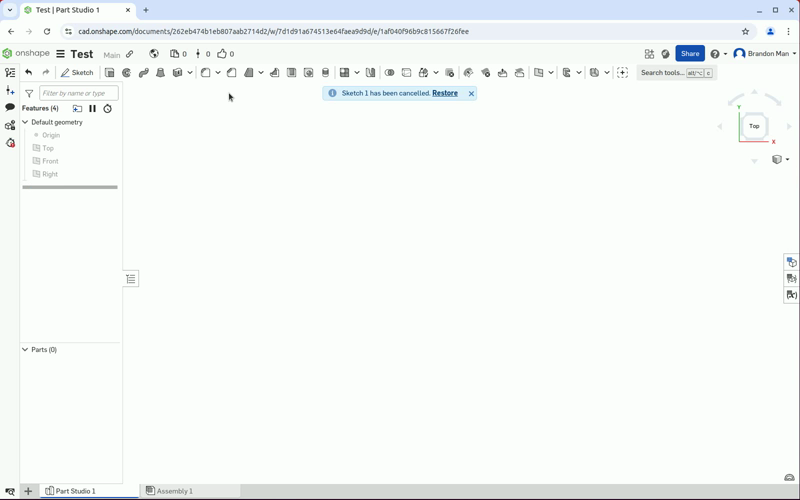
mouse_move(73, 352)
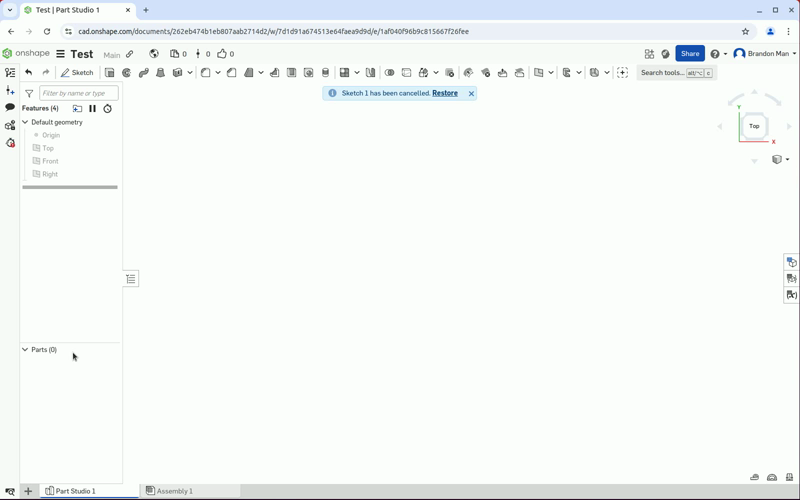
key(y)
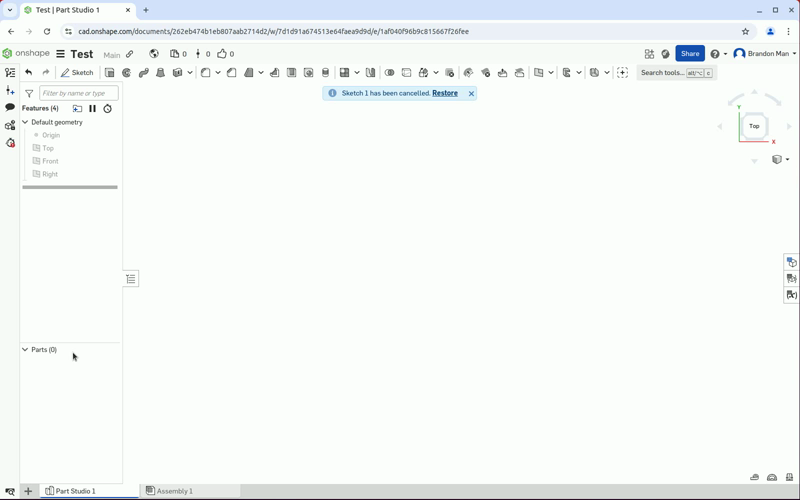
key(shift+p)
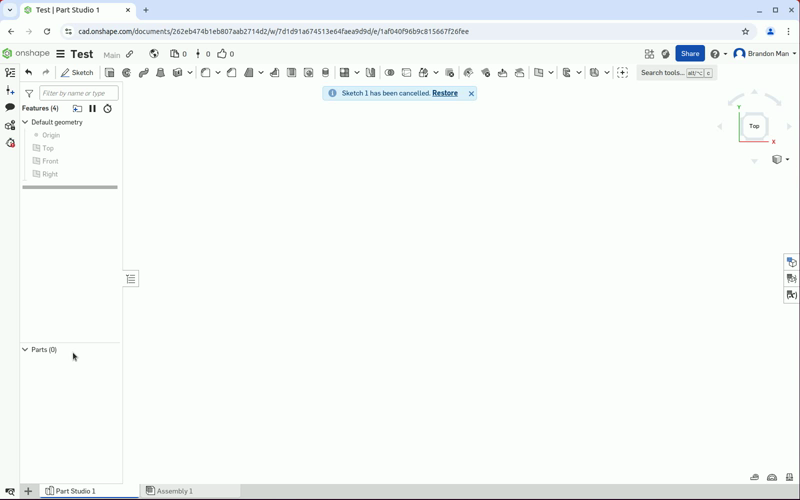
key(space)
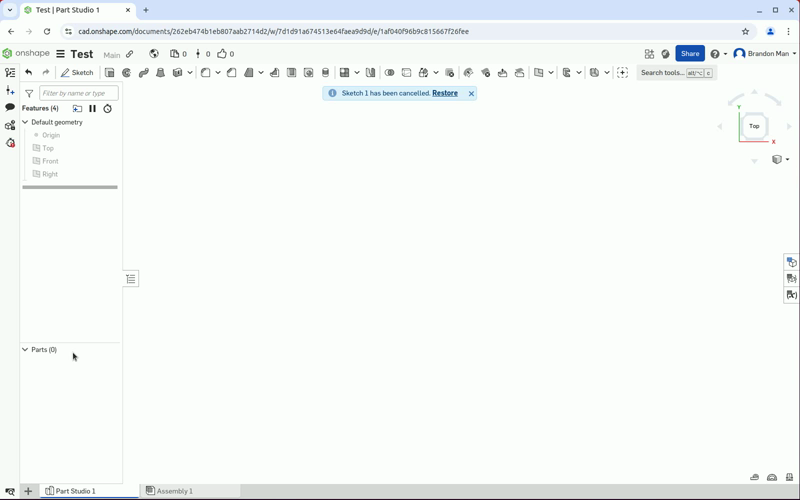
key_down(shift)
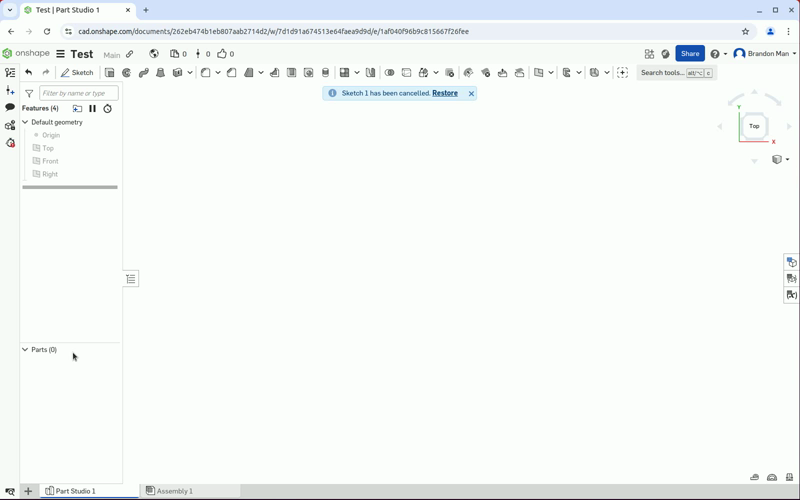
key(up)
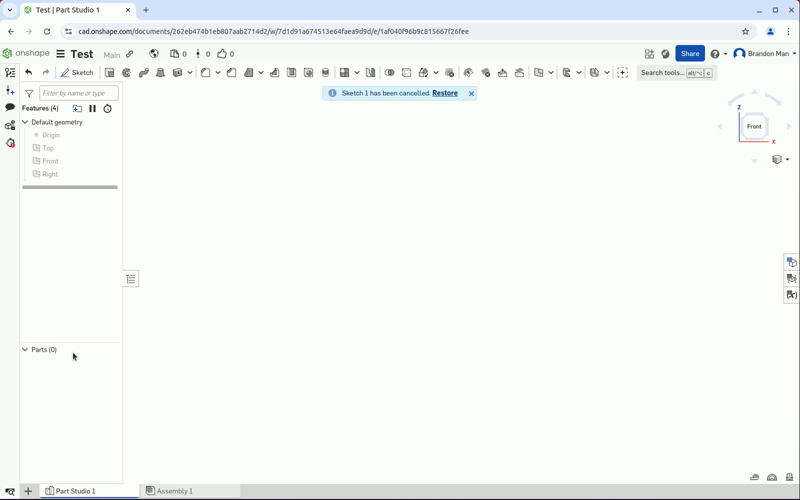
key_up(shift)
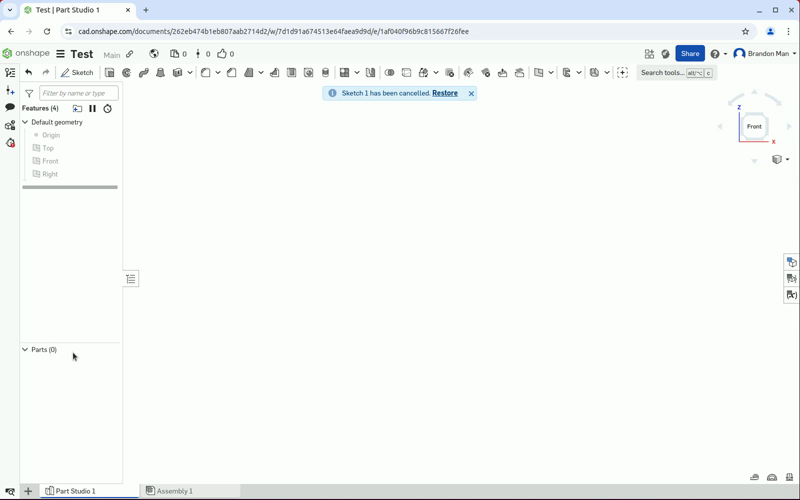
mouse_move(73, 352)
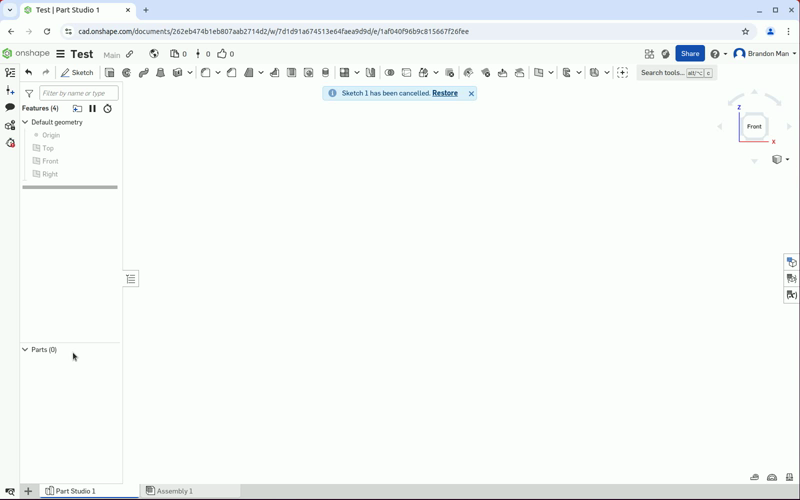
key(shift+y)
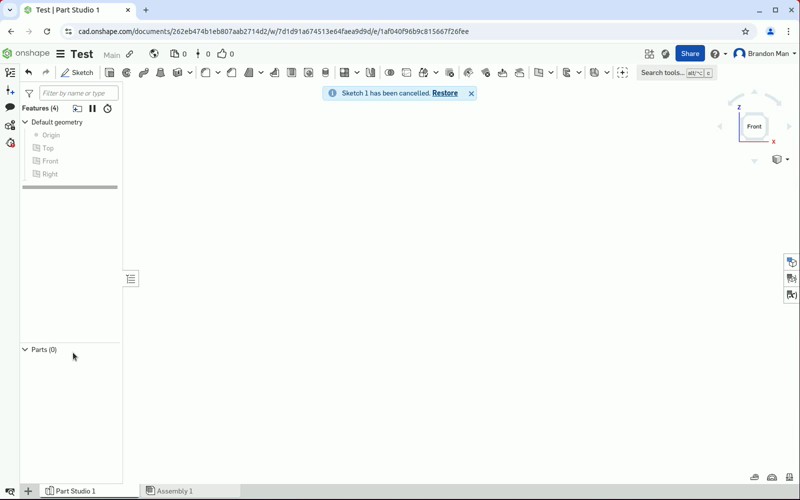
key(shift+s)
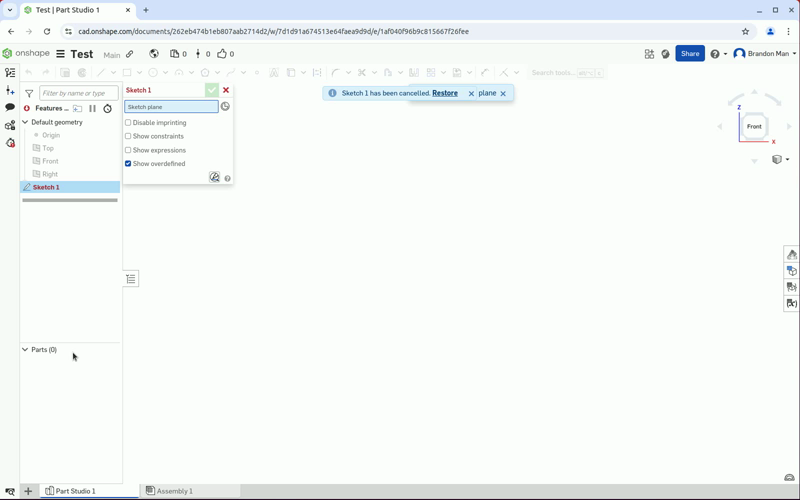
mouse_move(73, 163)
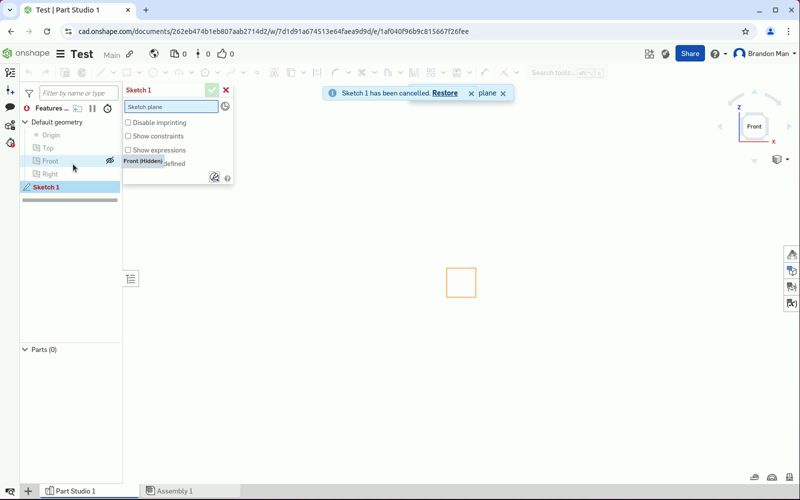
click(73, 163)
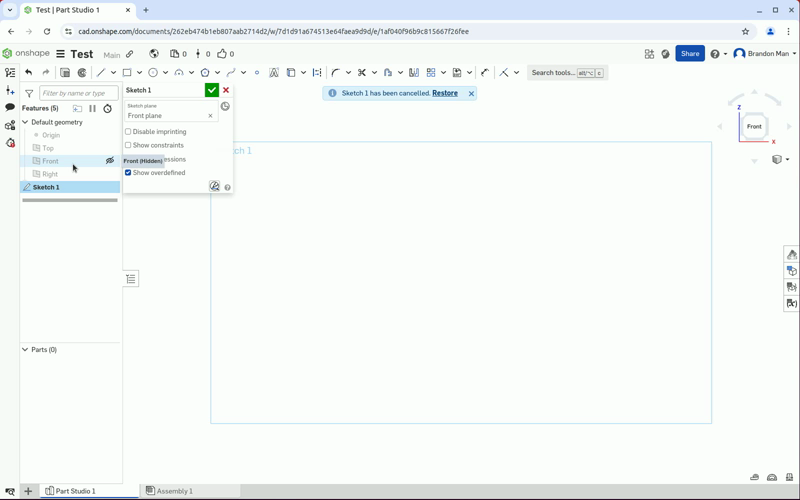
mouse_move(73, 352)
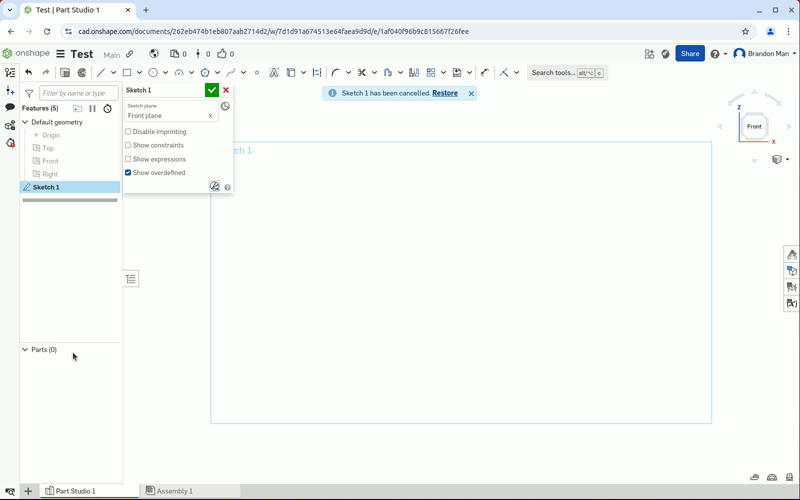
key(y)
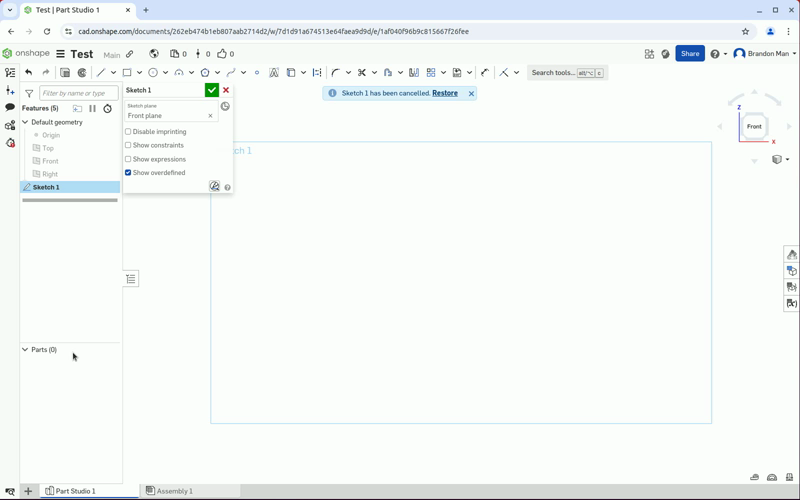
key(c)
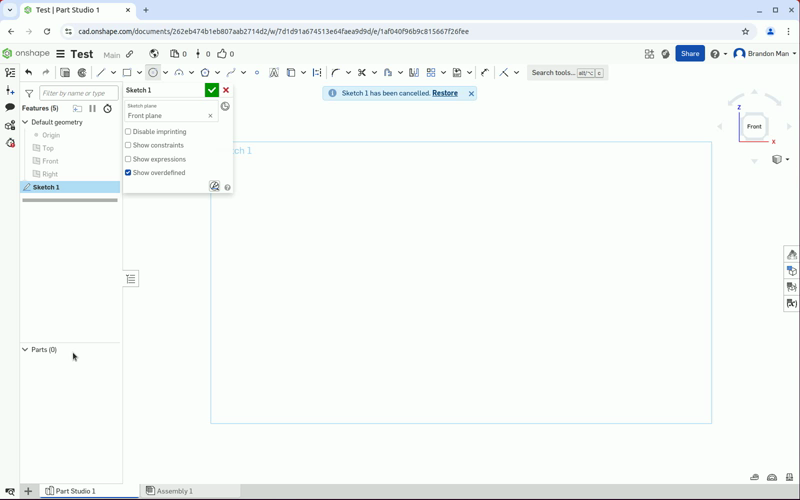
key_down(shift)
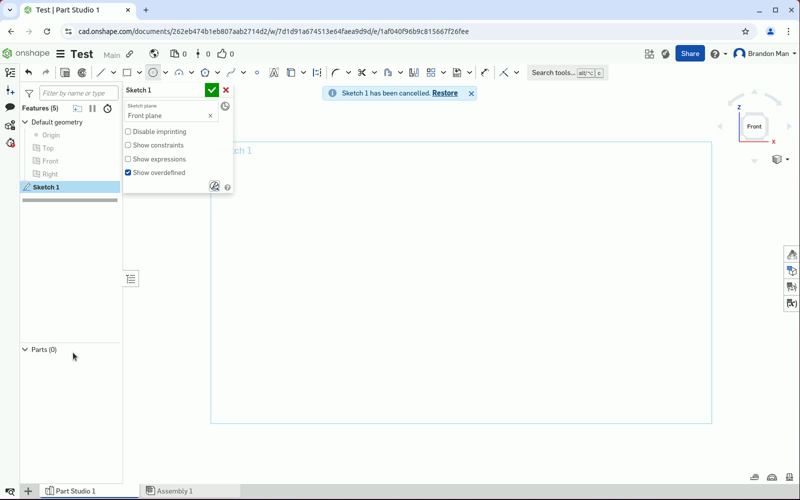
mouse_move(461, 282)
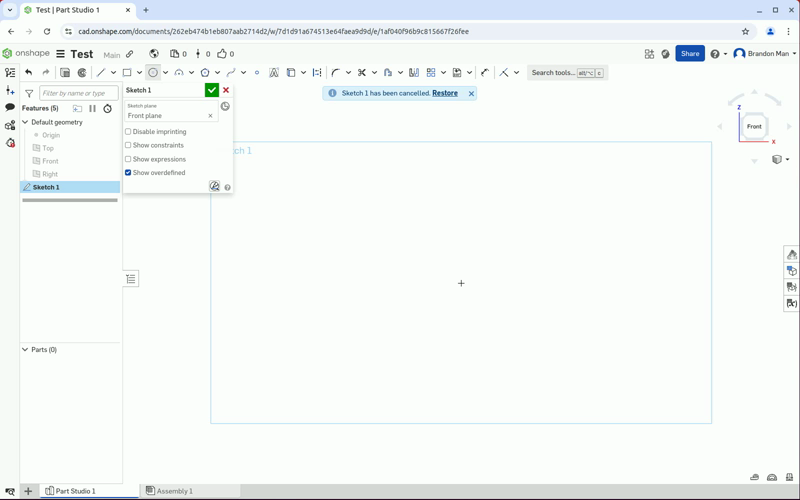
click(461, 282)
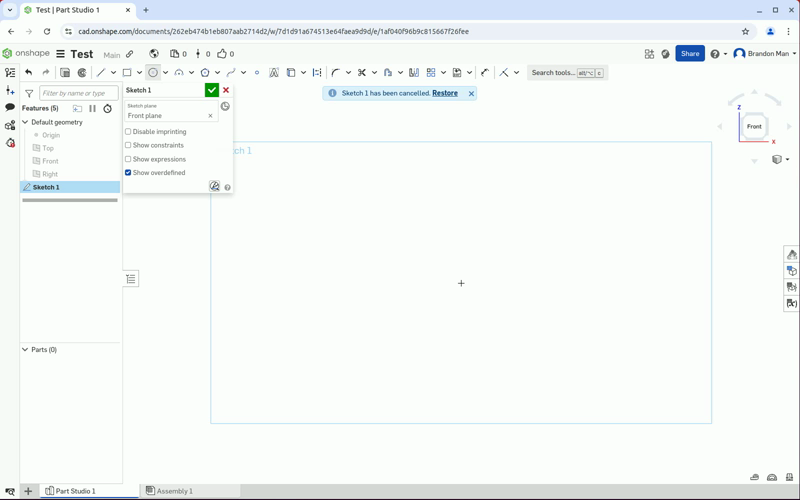
key_up(shift)
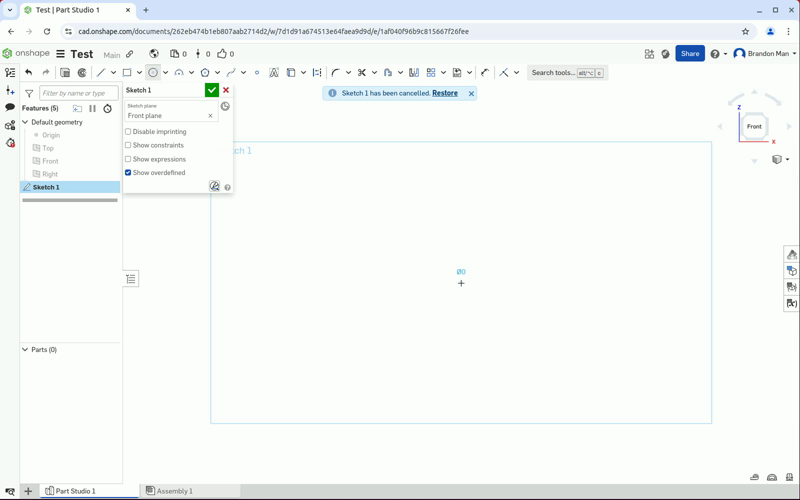
mouse_move(574, 282)
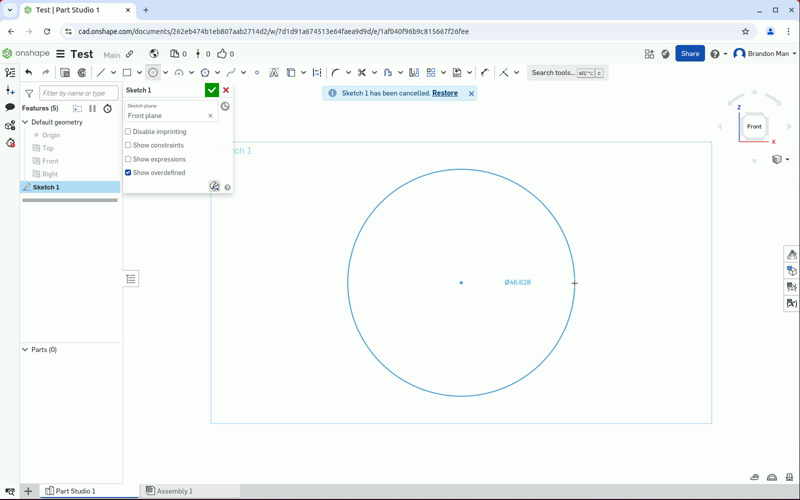
click(574, 282)
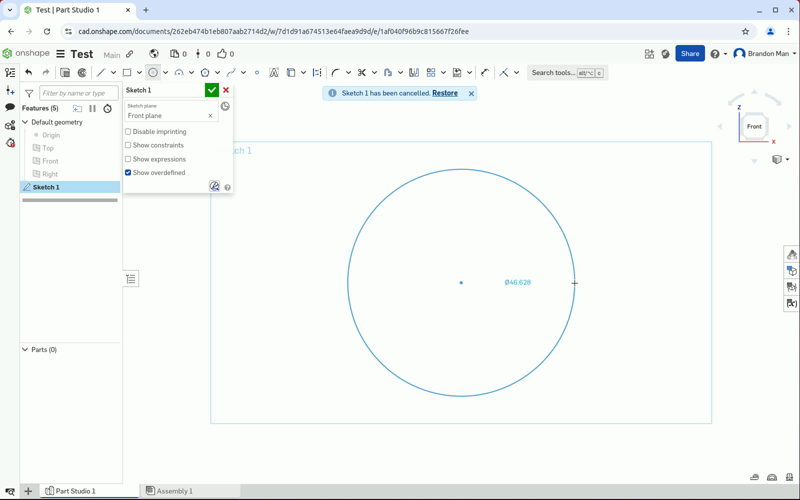
key(esc)
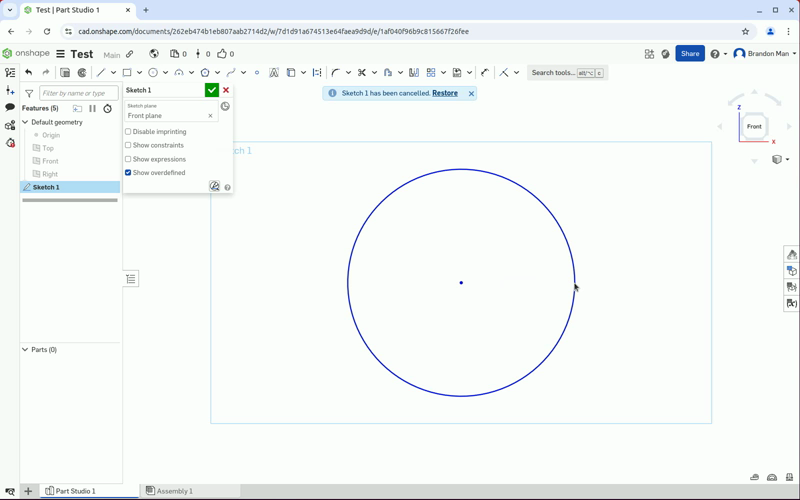
mouse_move(405, 321)
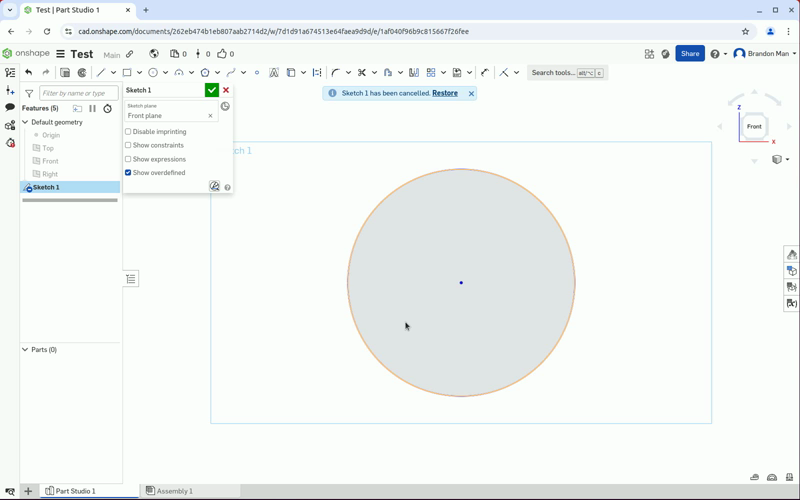
click(405, 321)
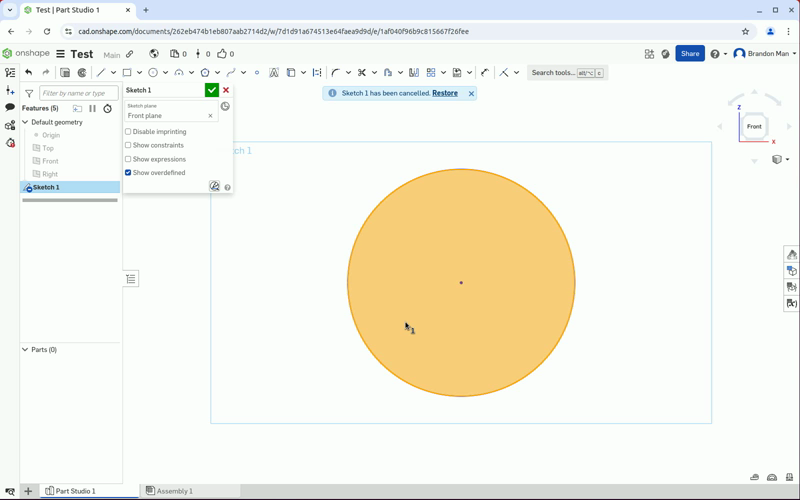
mouse_move(73, 352)
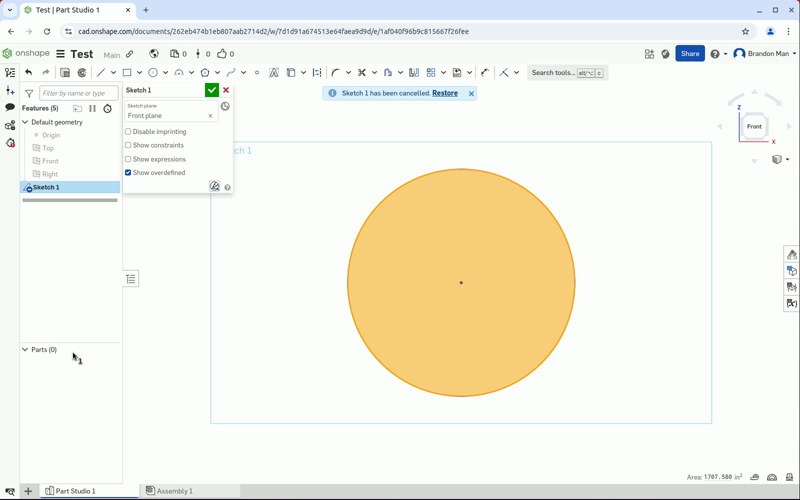
key(shift+y)
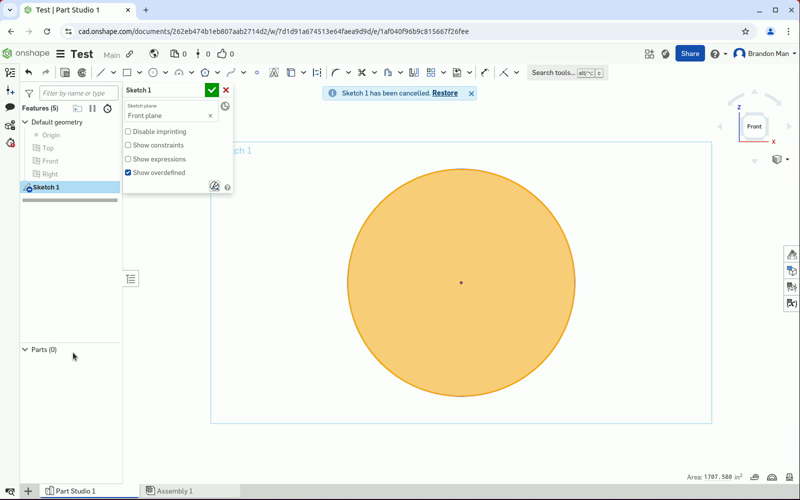
key(shift+e)
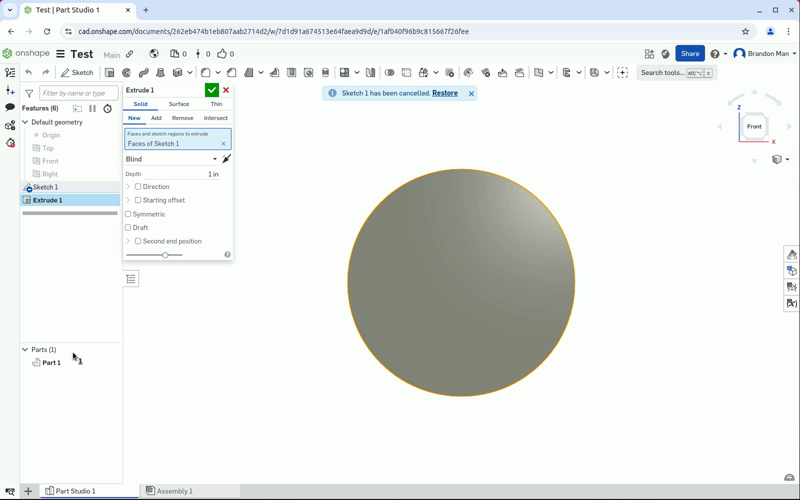
mouse_move(143, 106)
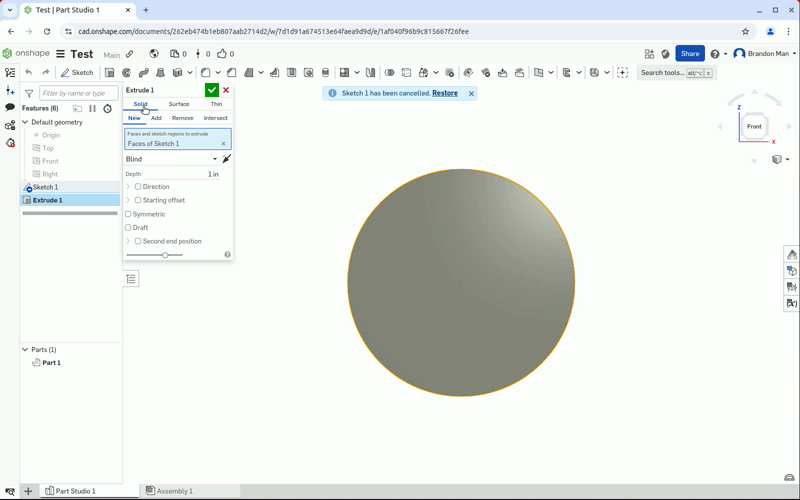
click(143, 106)
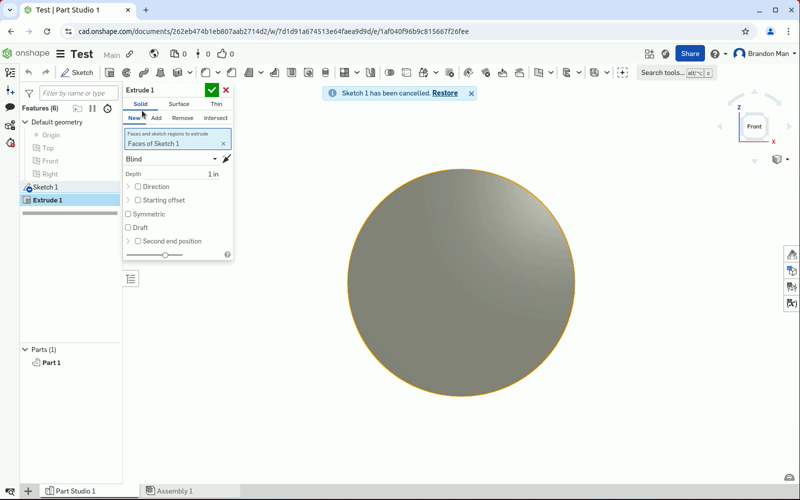
mouse_move(137, 120)
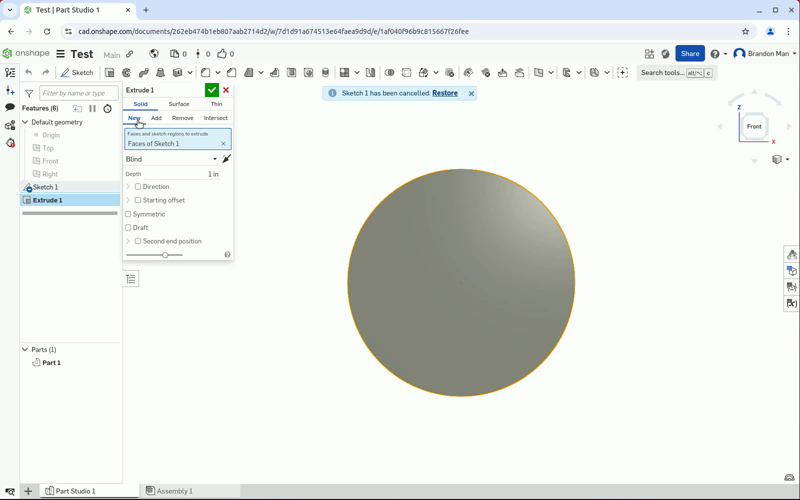
click(137, 120)
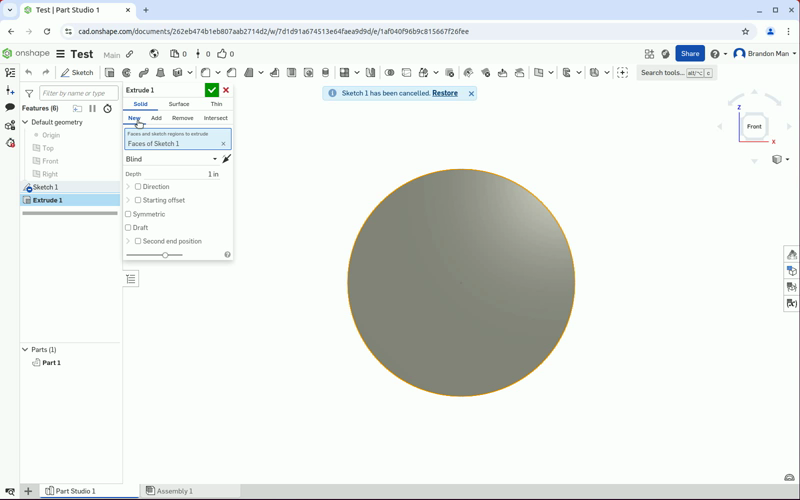
key(tab, 4)
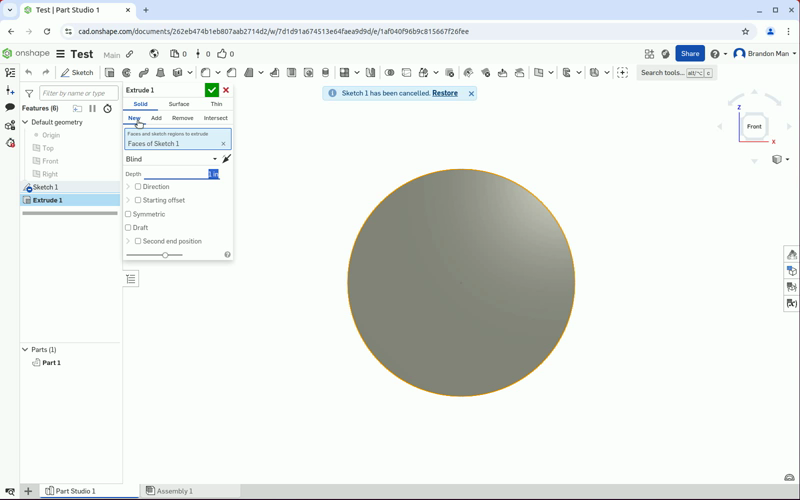
text(61.14)
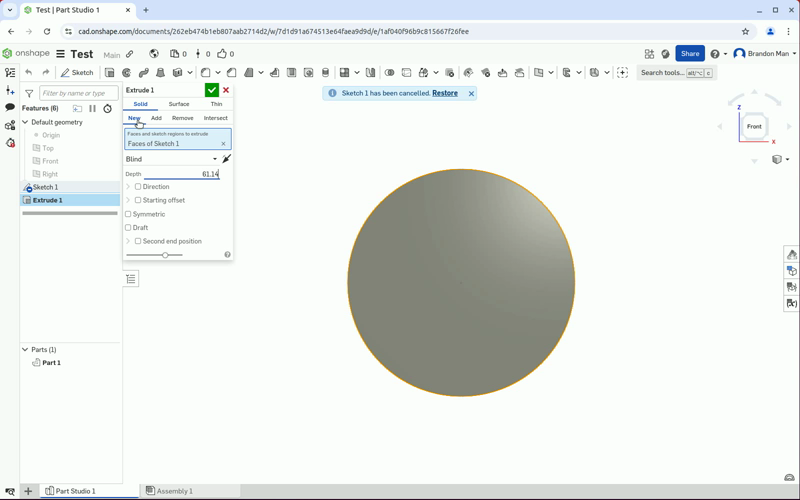
key(tab, 3)
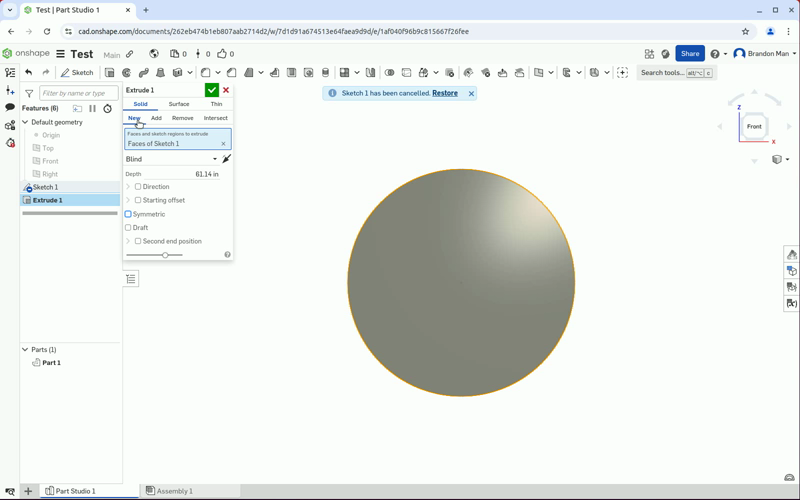
key(space)
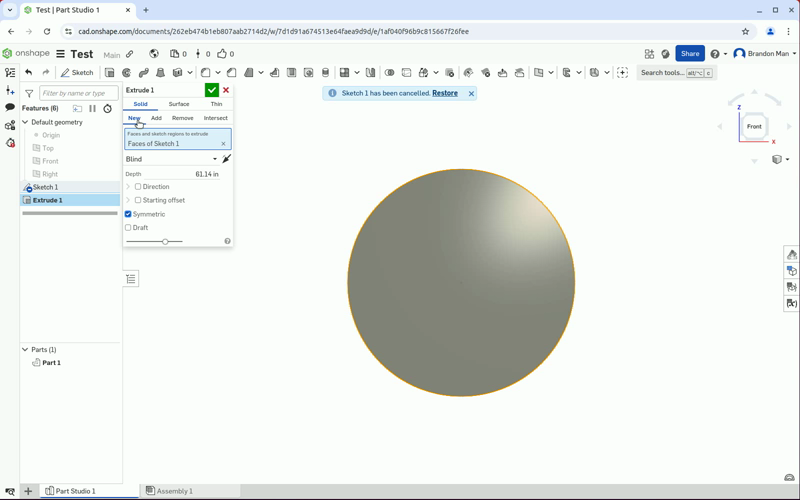
key(enter)
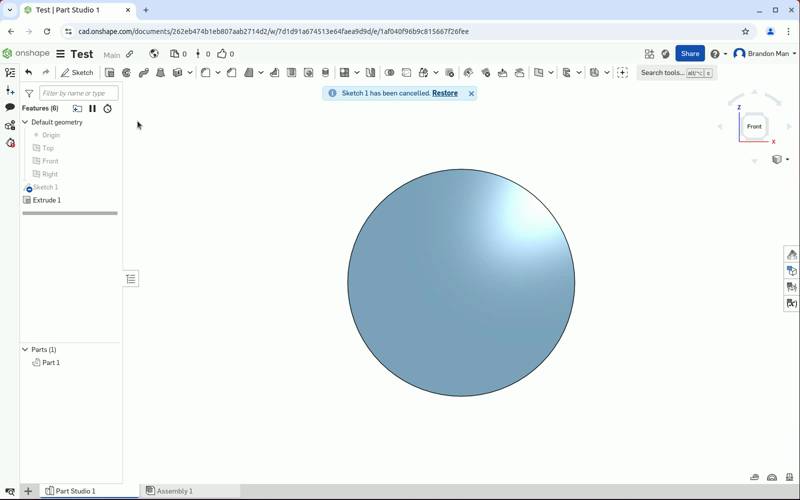
key(shift+h)
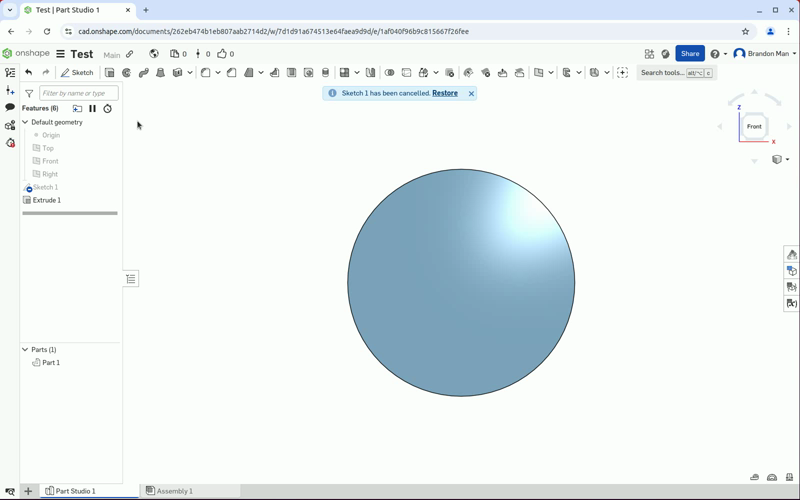
key(shift+h)
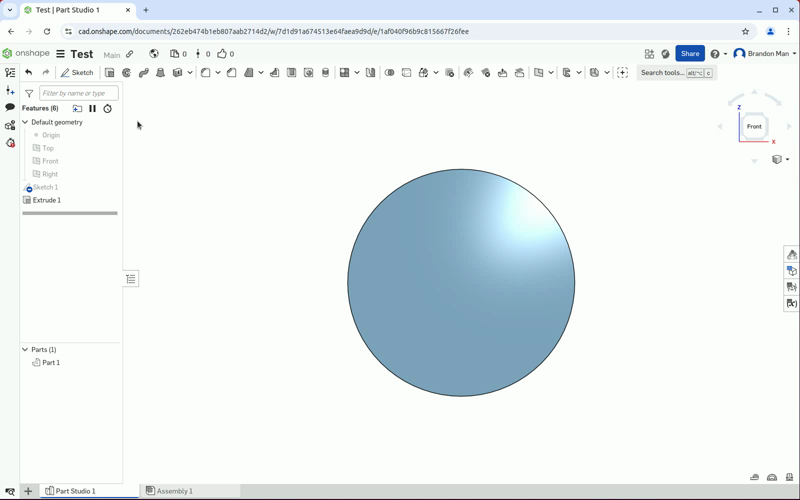
mouse_move(73, 189)
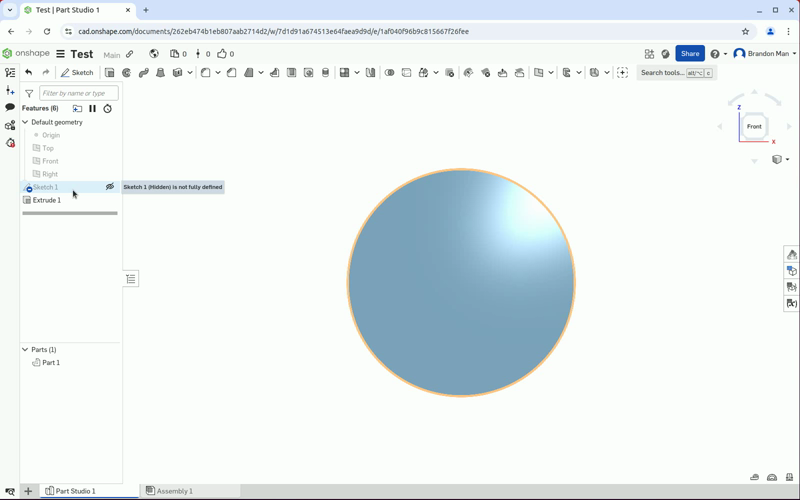
click(73, 189)
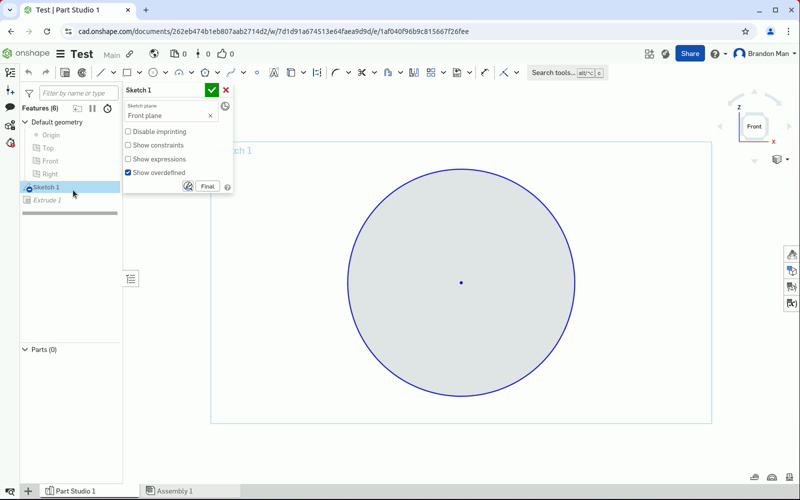
mouse_move(229, 92)
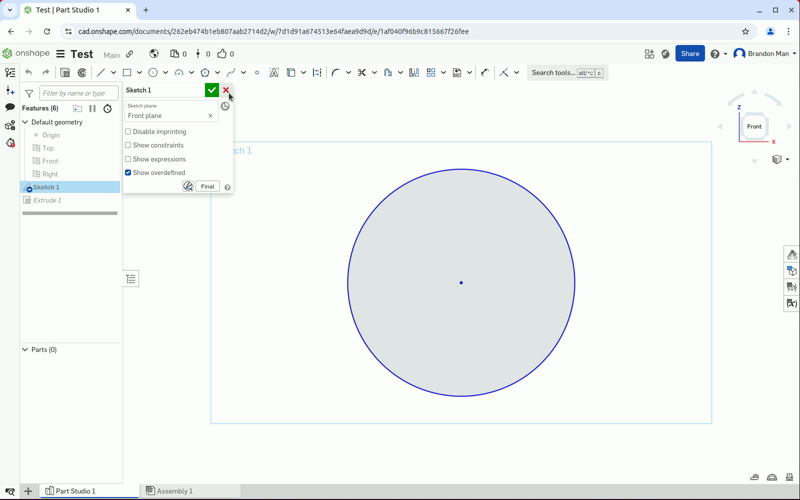
click(229, 92)
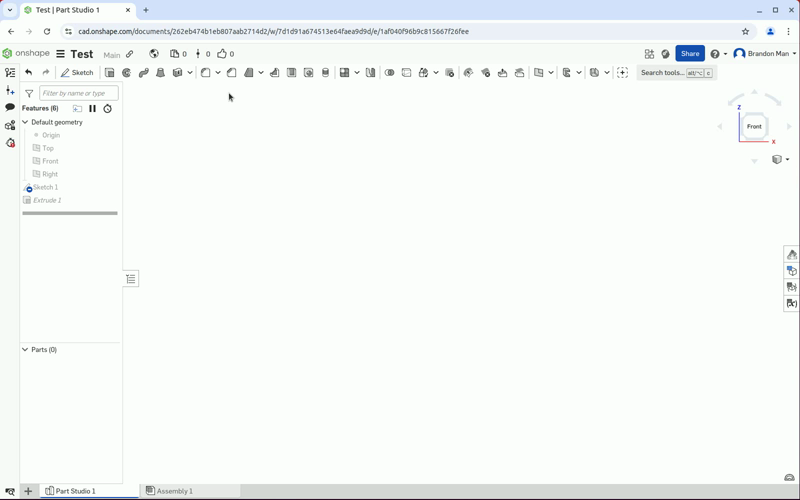
mouse_move(73, 352)
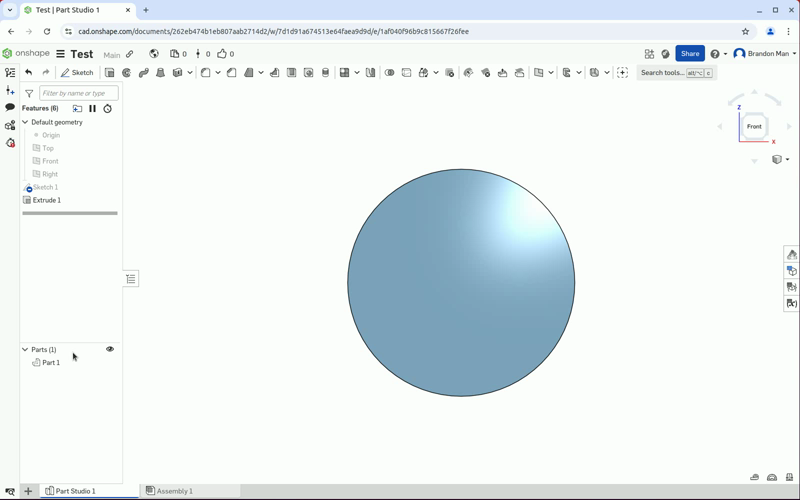
key(y)
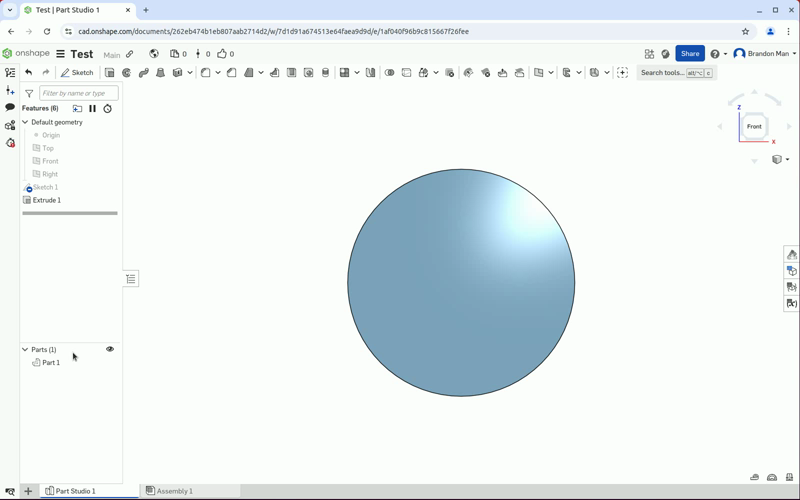
key(shift+p)
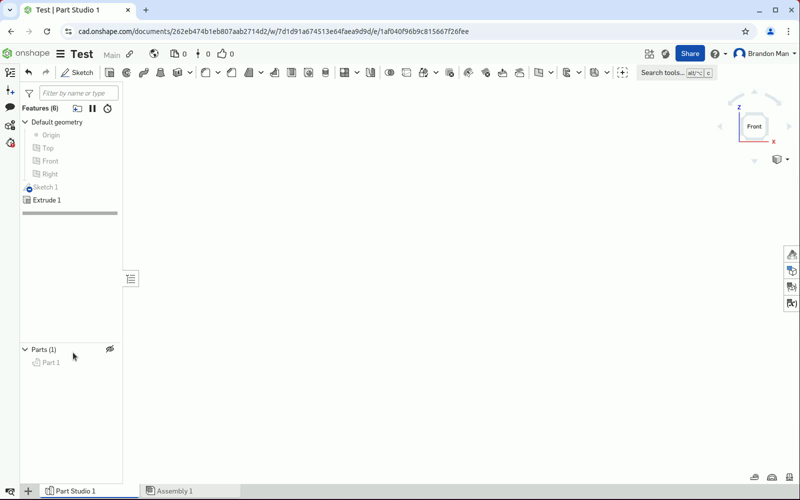
key(space)
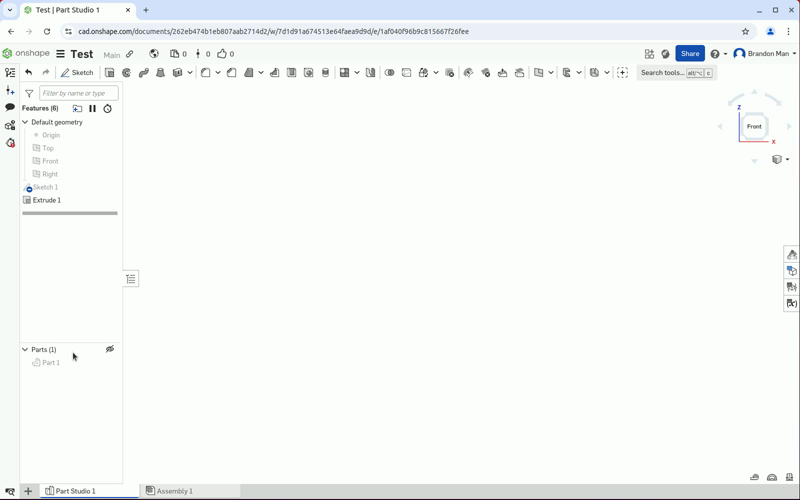
key_down(shift)
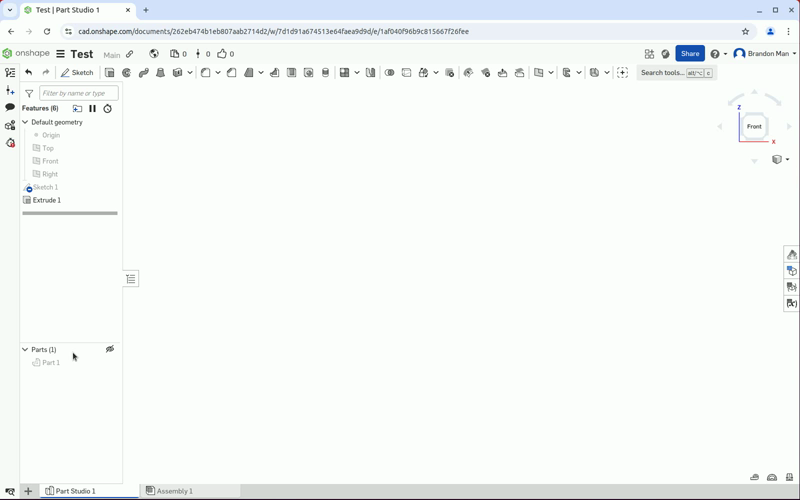
key(left)
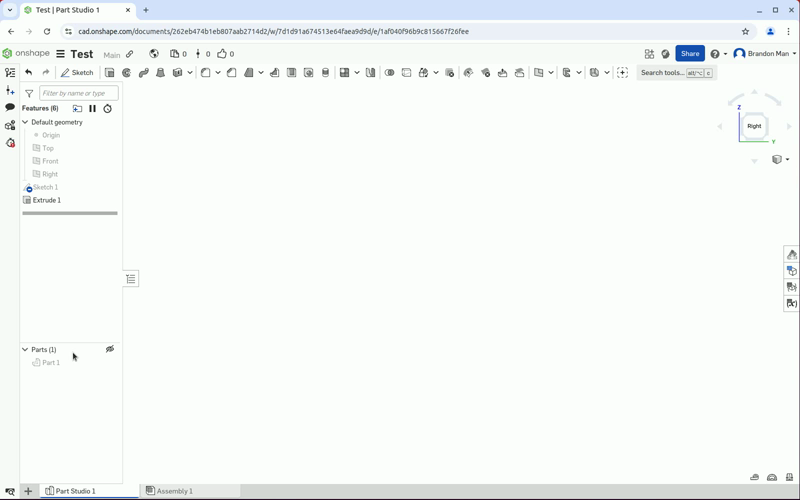
key_up(shift)
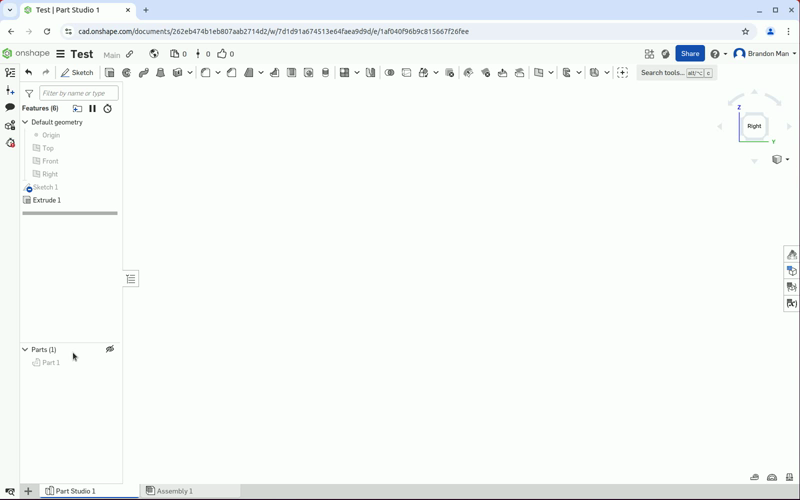
mouse_move(73, 352)
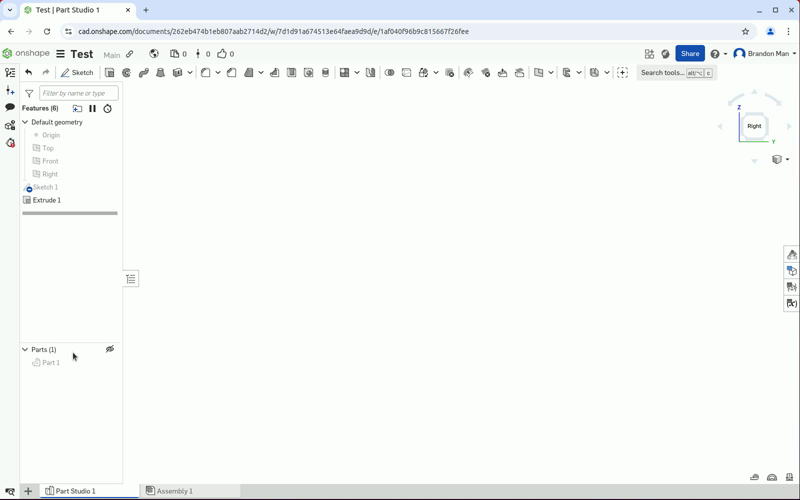
key(shift+y)
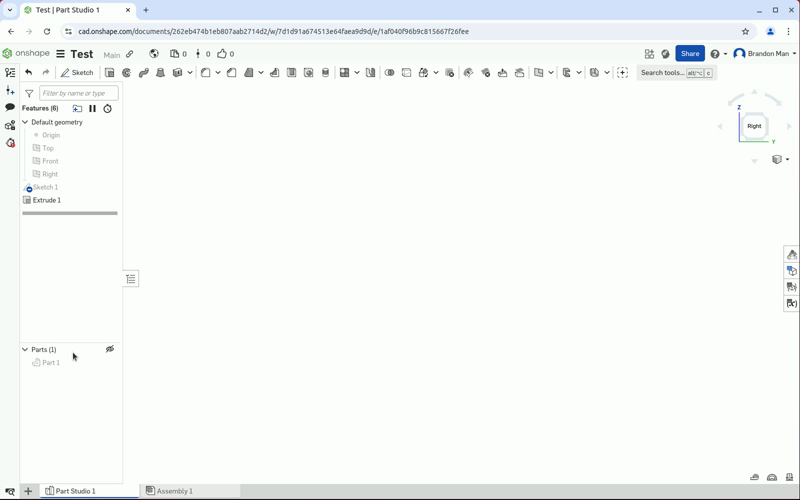
key(shift+s)
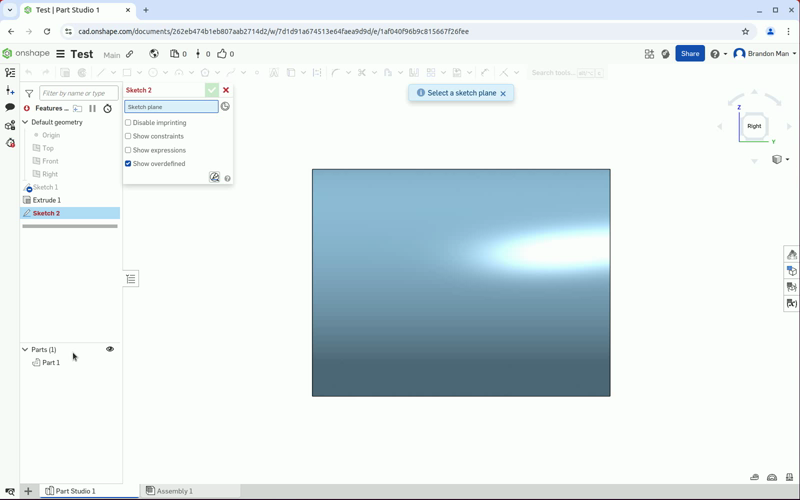
mouse_move(73, 176)
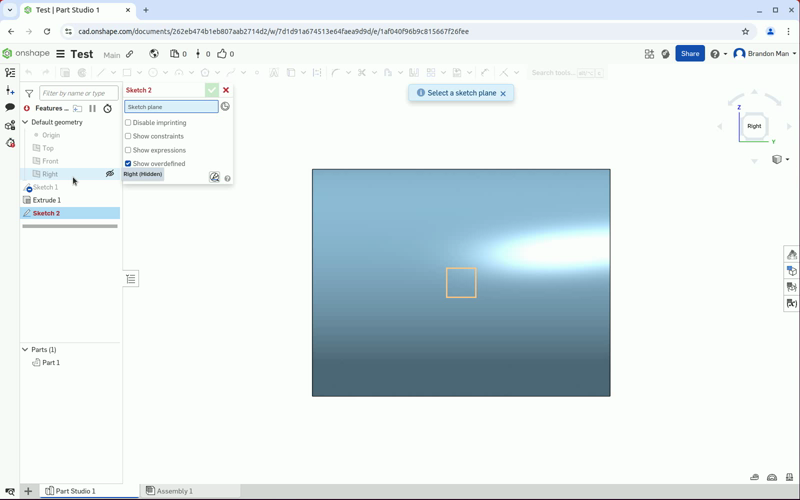
click(73, 176)
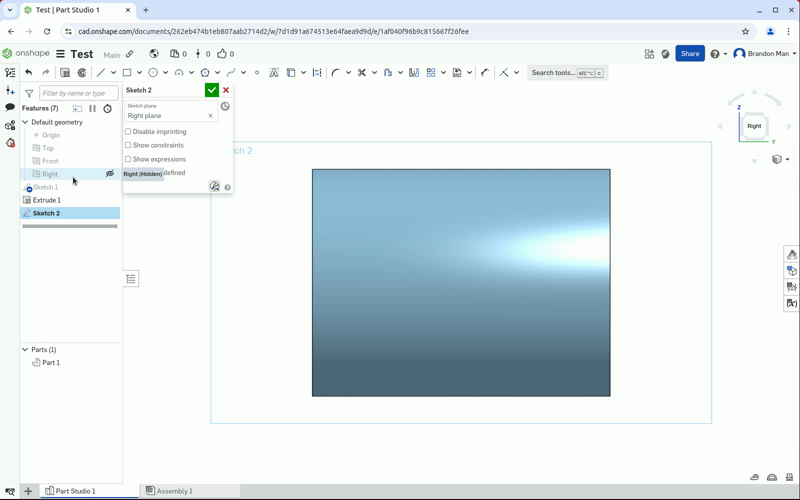
mouse_move(73, 352)
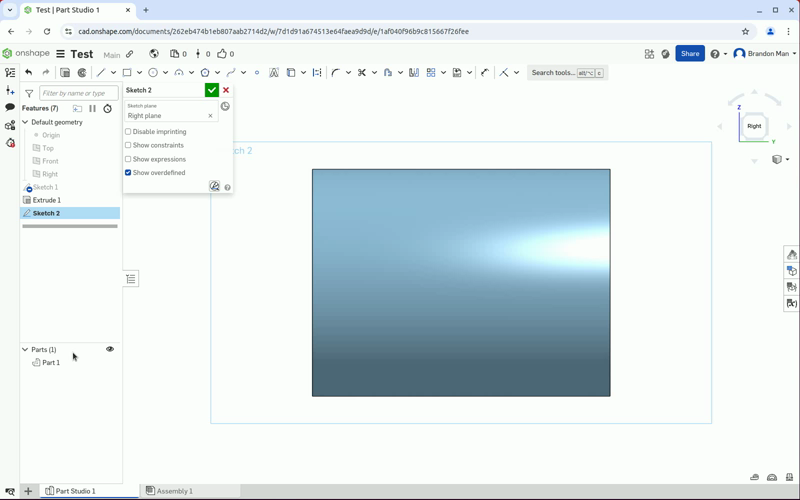
key(y)
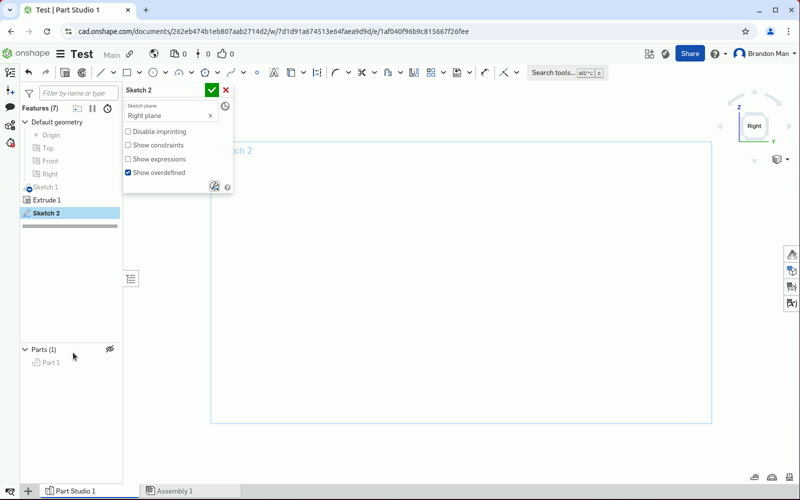
key(l)
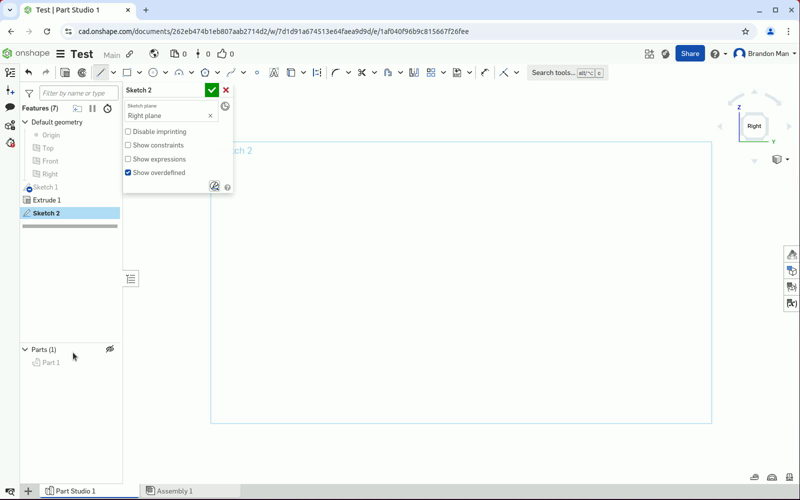
key_down(shift)
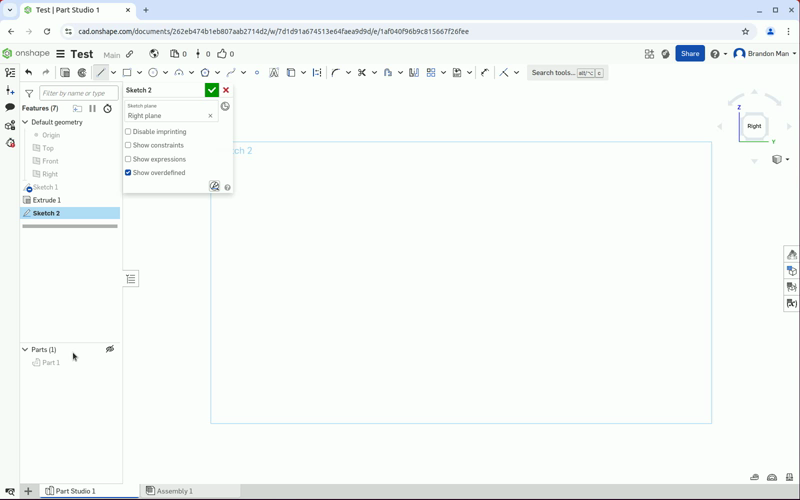
mouse_move(310, 414)
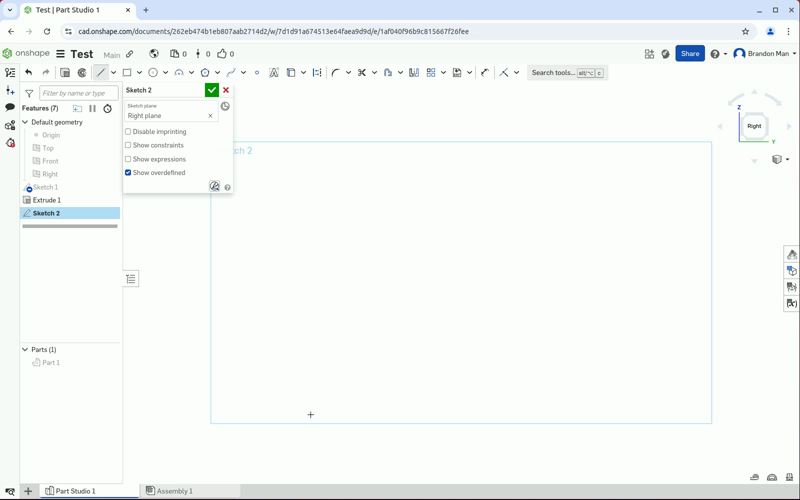
click(310, 414)
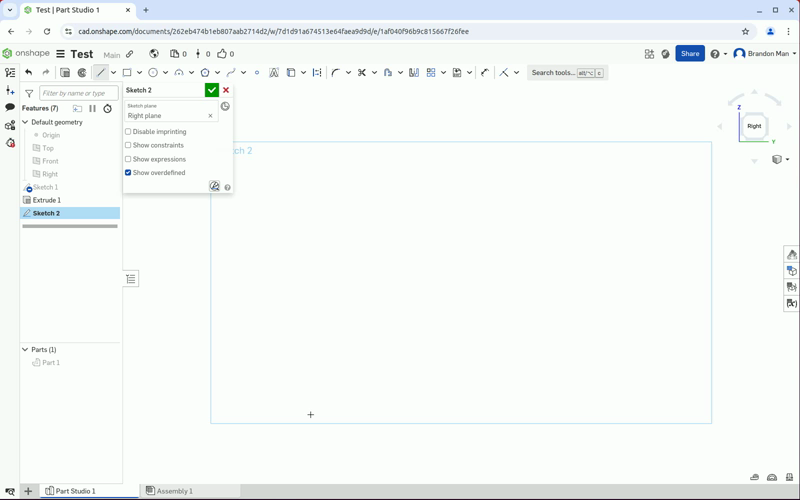
key_up(shift)
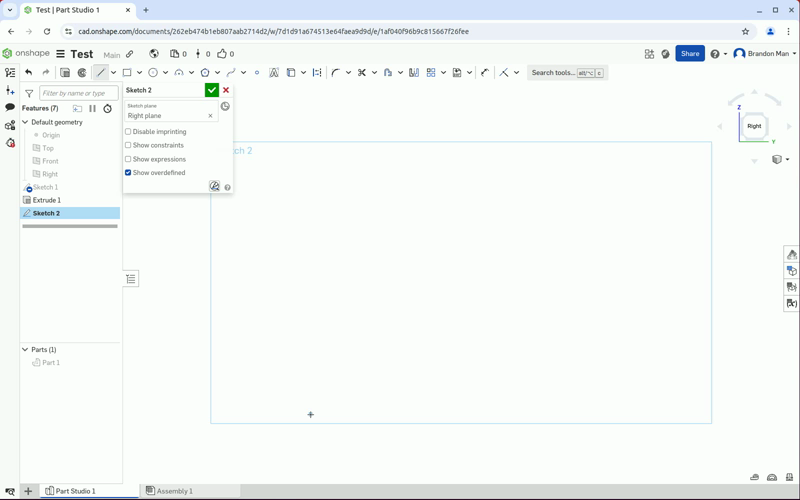
key_down(shift)
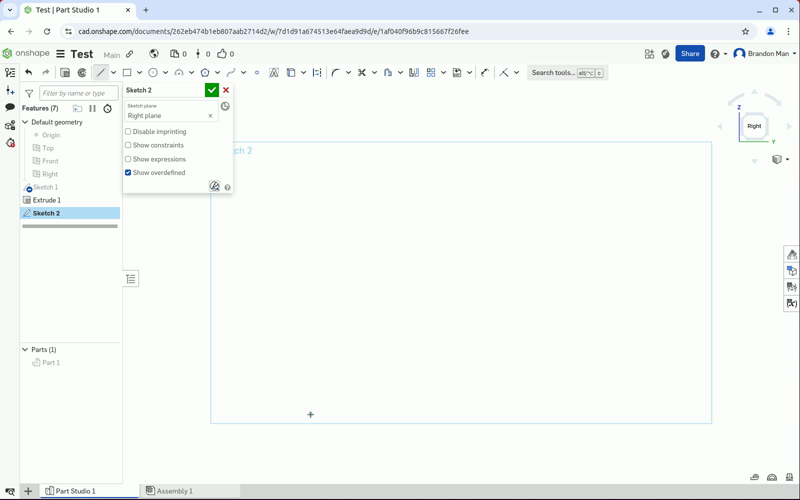
mouse_move(589, 414)
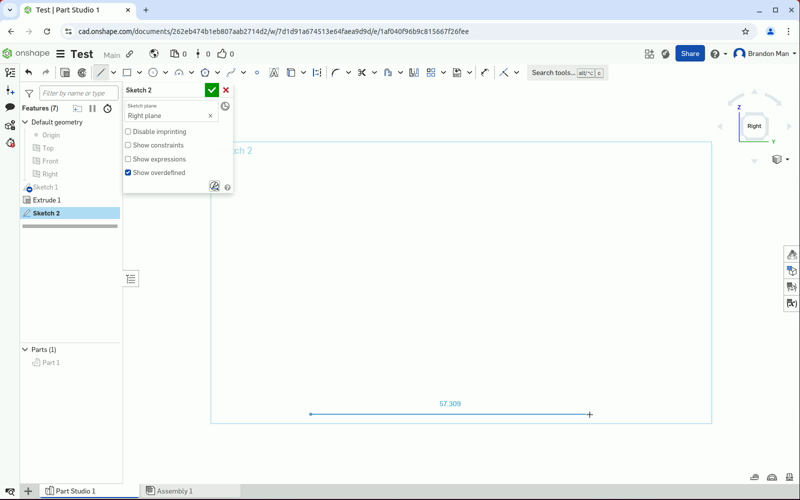
click(589, 414)
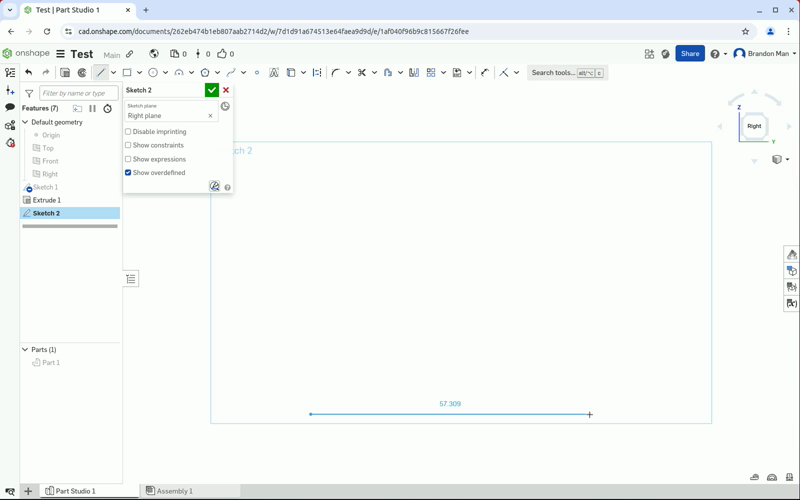
key_up(shift)
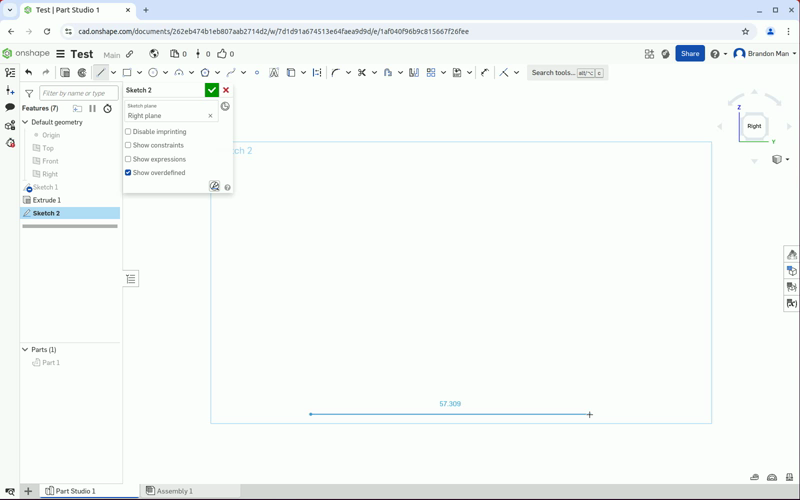
key_down(shift)
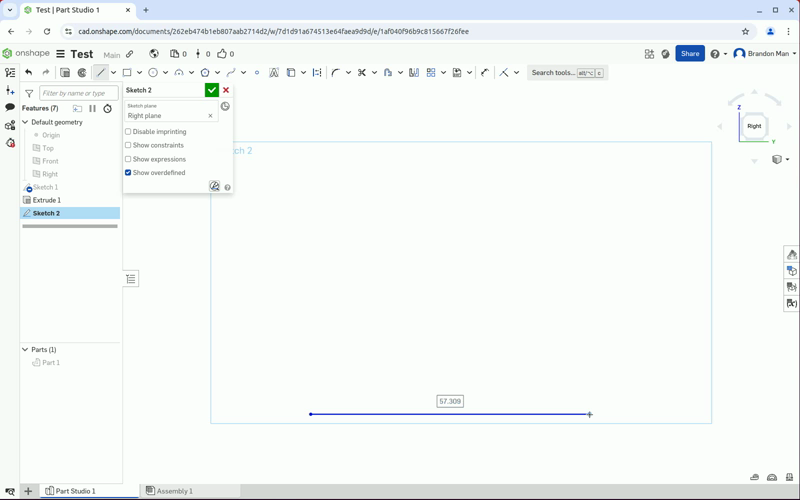
mouse_move(589, 135)
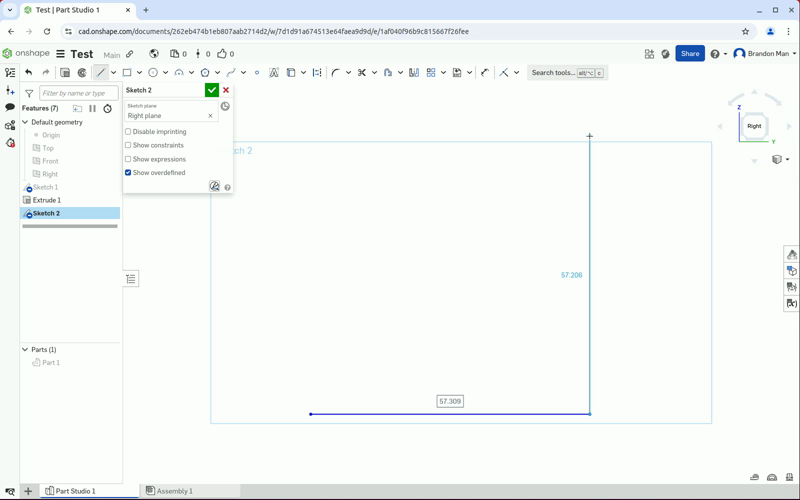
click(589, 135)
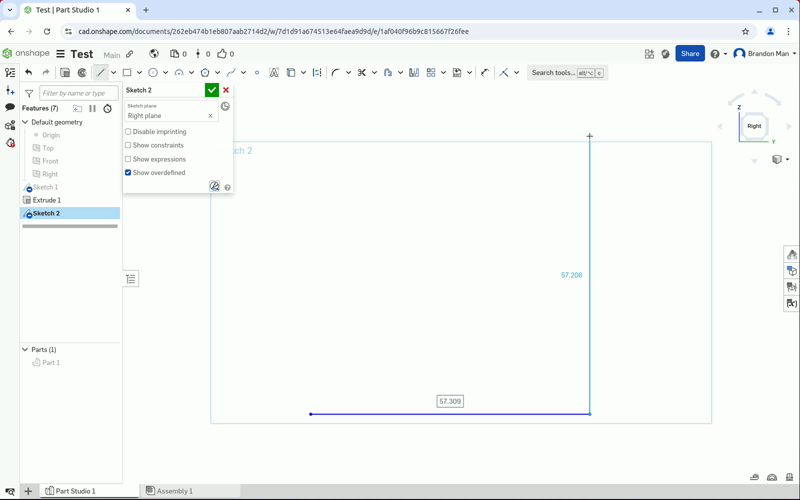
key_up(shift)
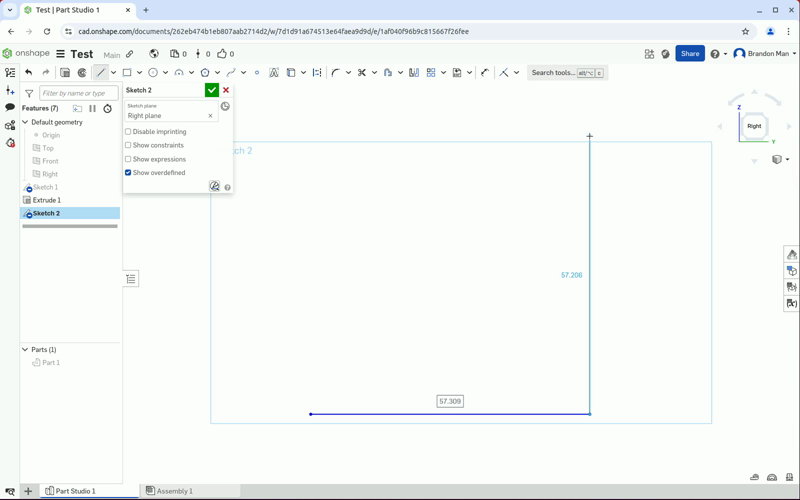
key_down(shift)
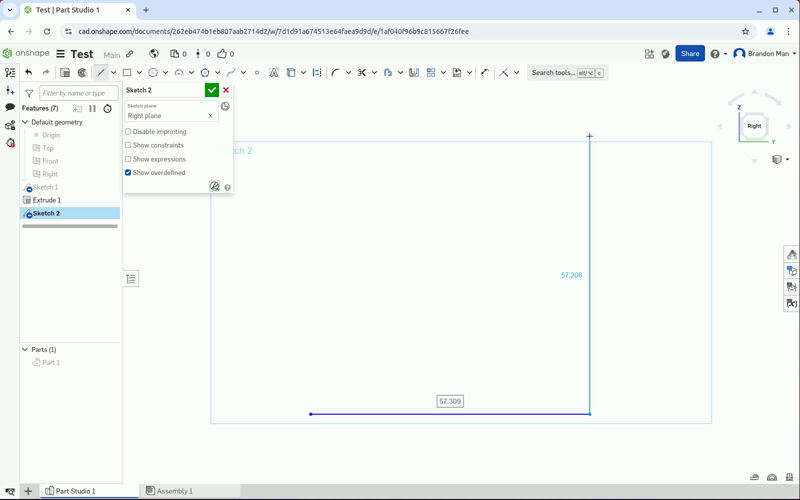
mouse_move(310, 135)
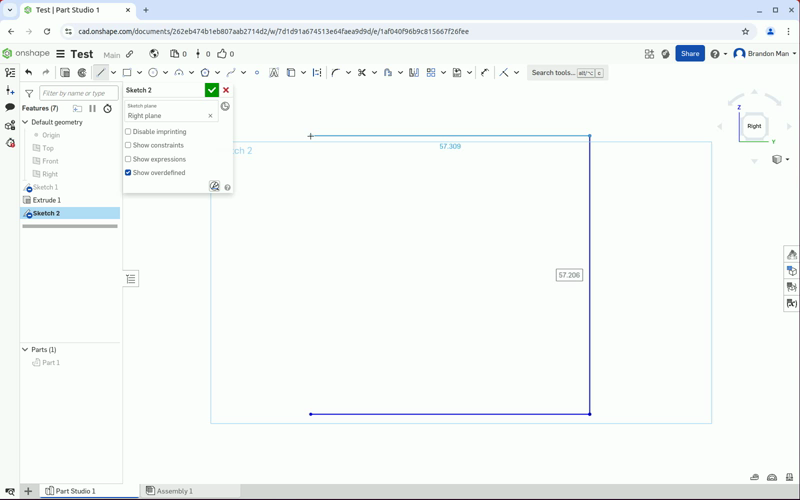
click(310, 135)
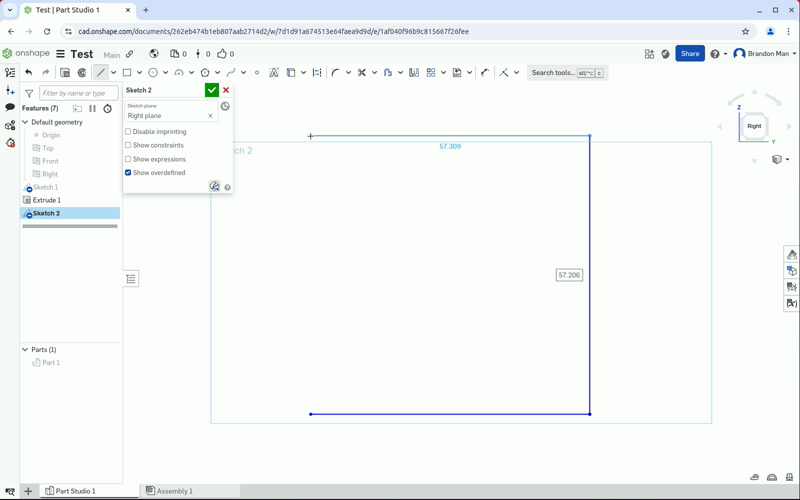
key_up(shift)
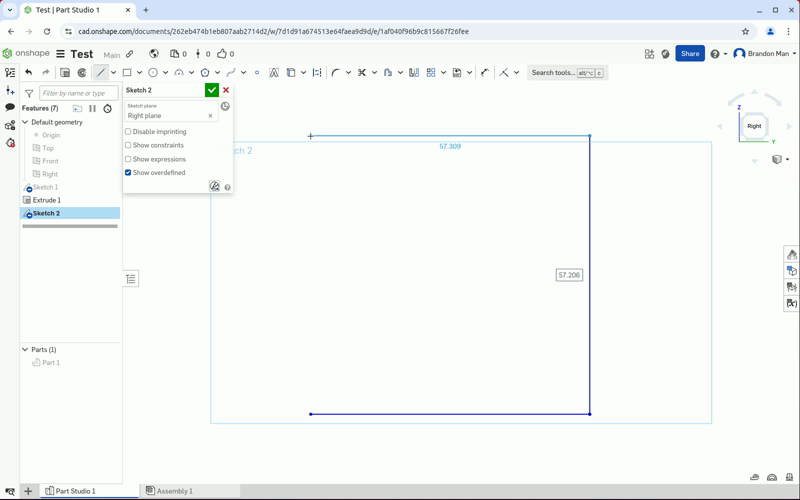
key_down(shift)
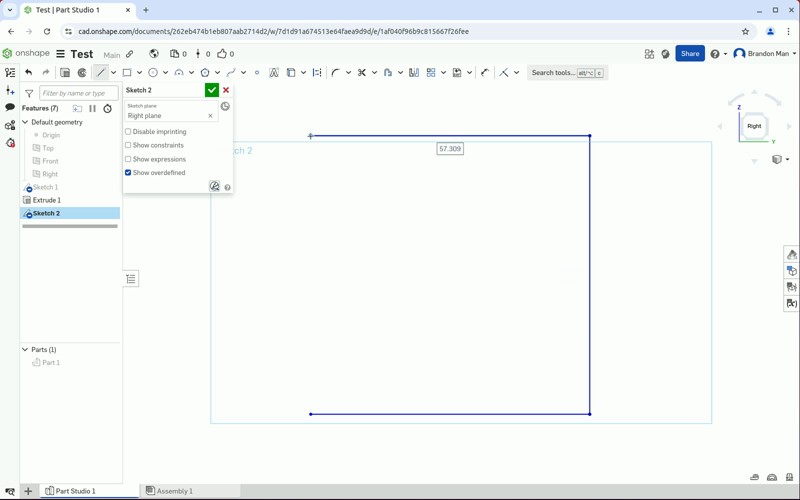
mouse_move(310, 414)
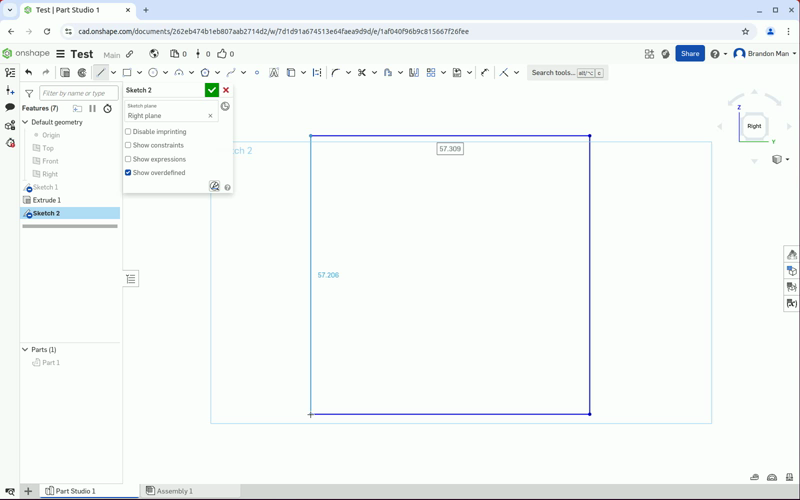
key_up(shift)
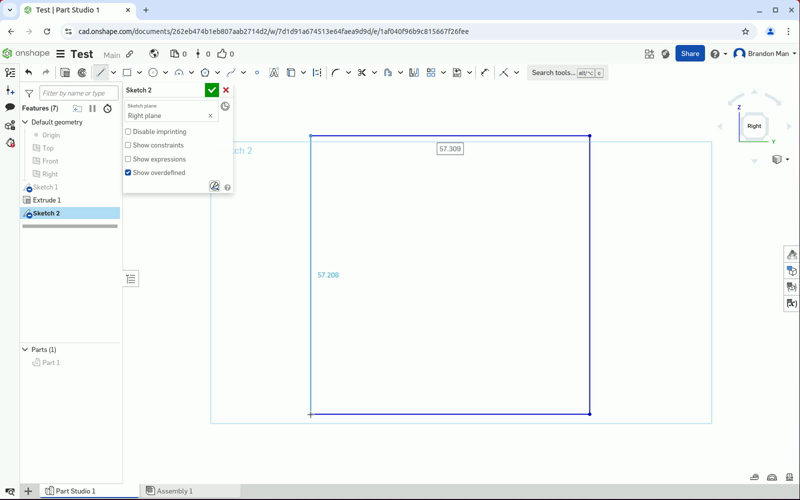
click(310, 414)
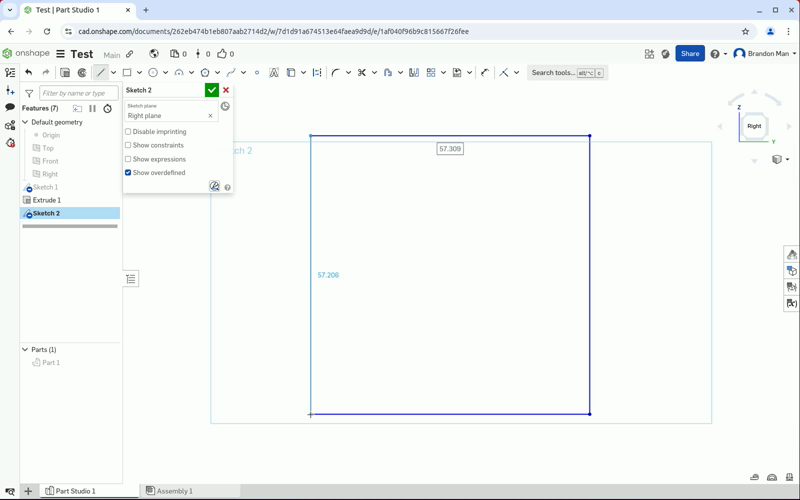
key(esc)
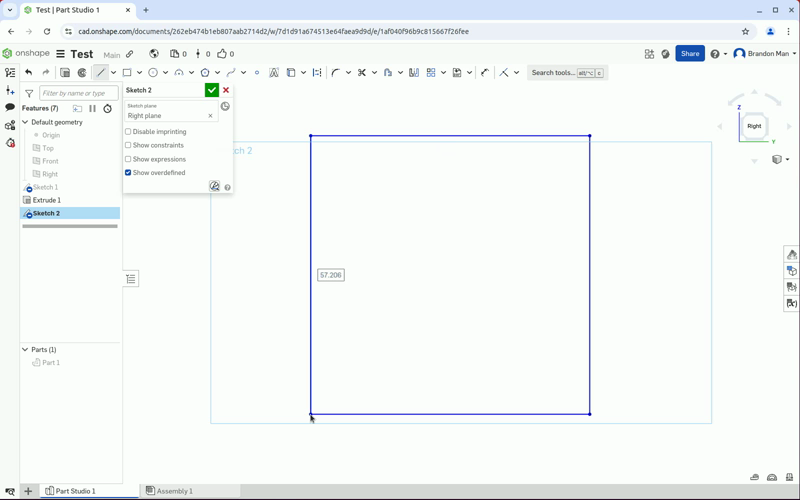
key(c)
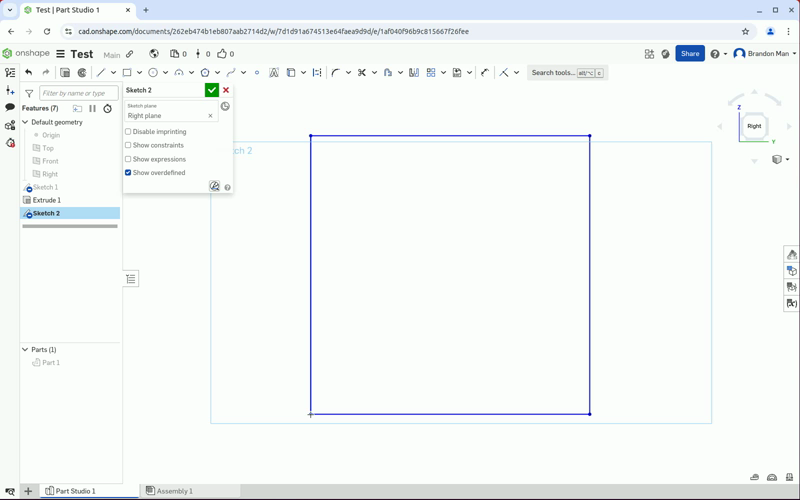
key_down(shift)
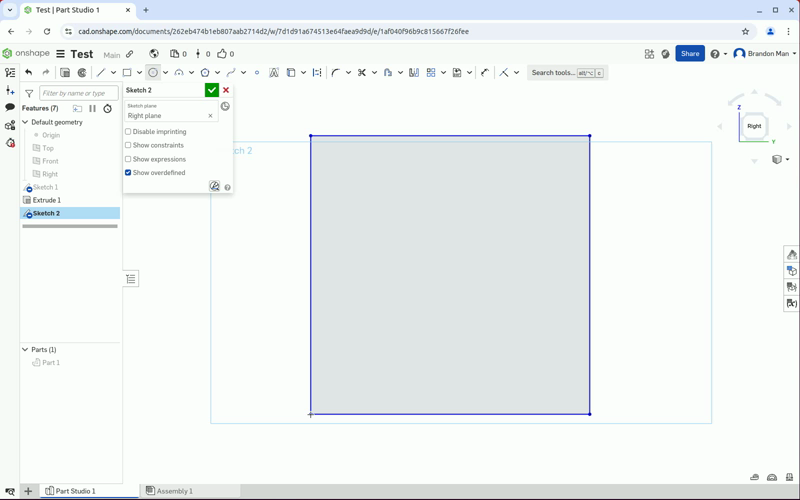
mouse_move(460, 282)
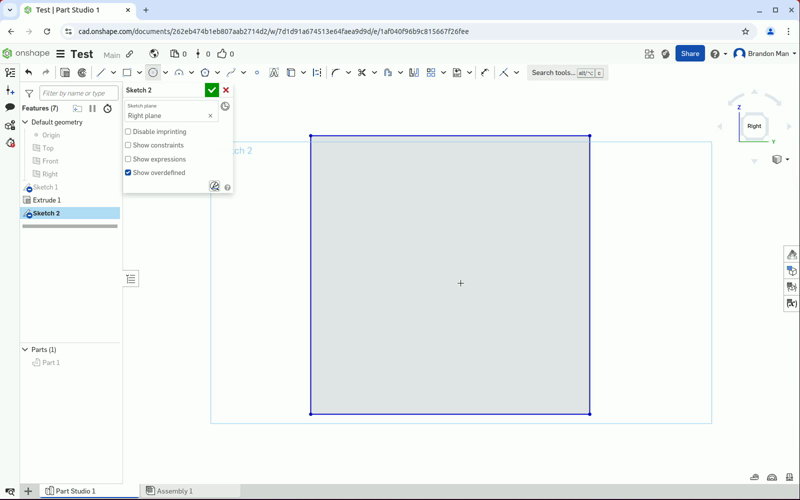
click(460, 282)
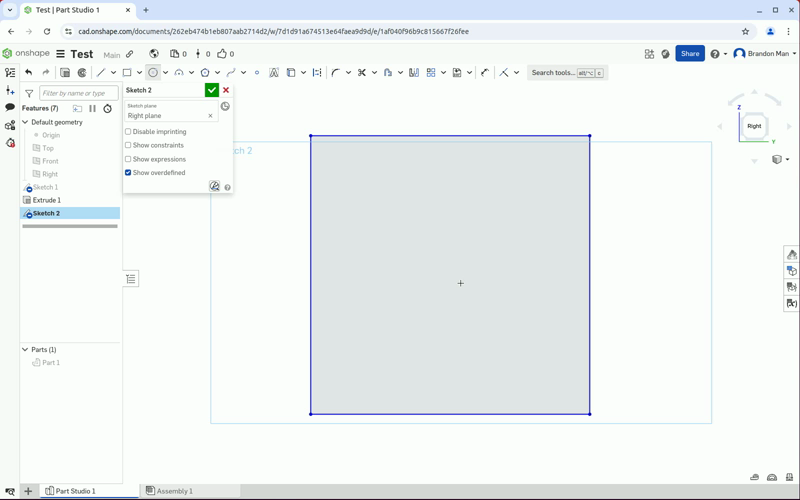
key_up(shift)
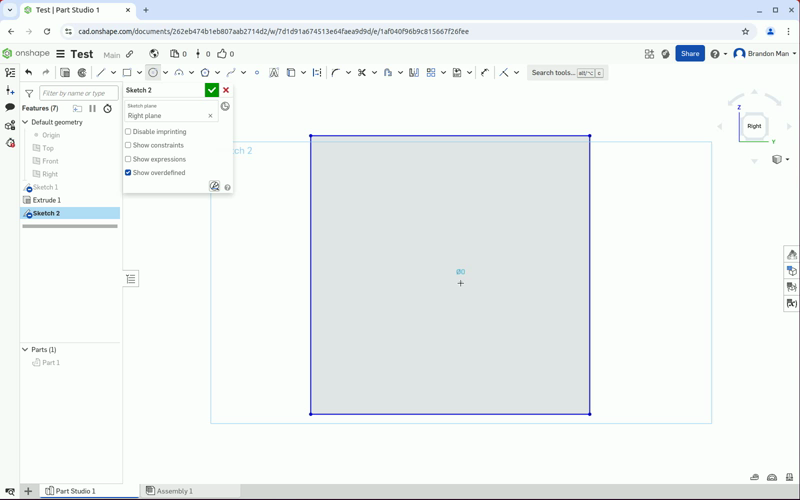
mouse_move(510, 282)
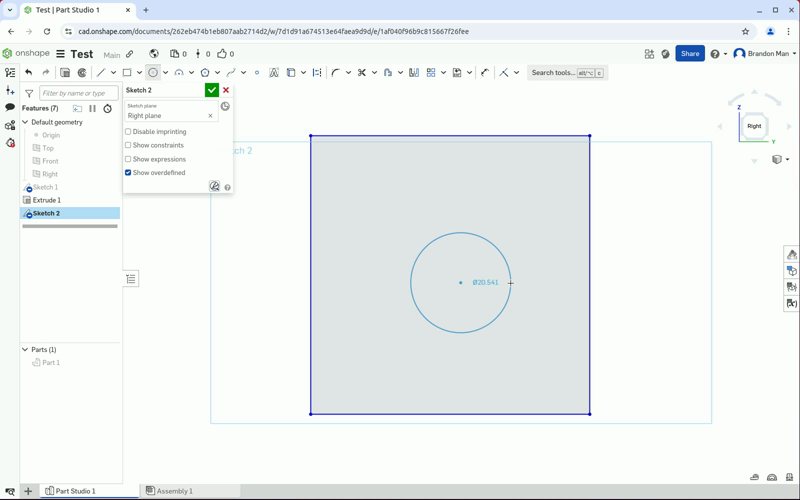
click(510, 282)
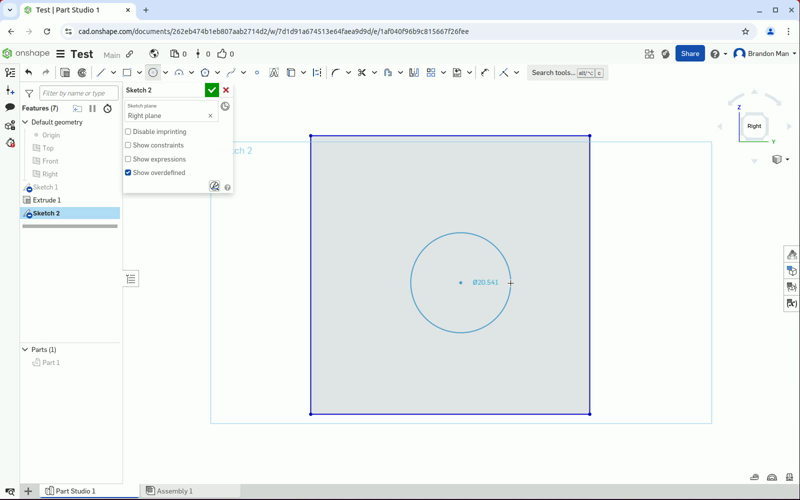
key(esc)
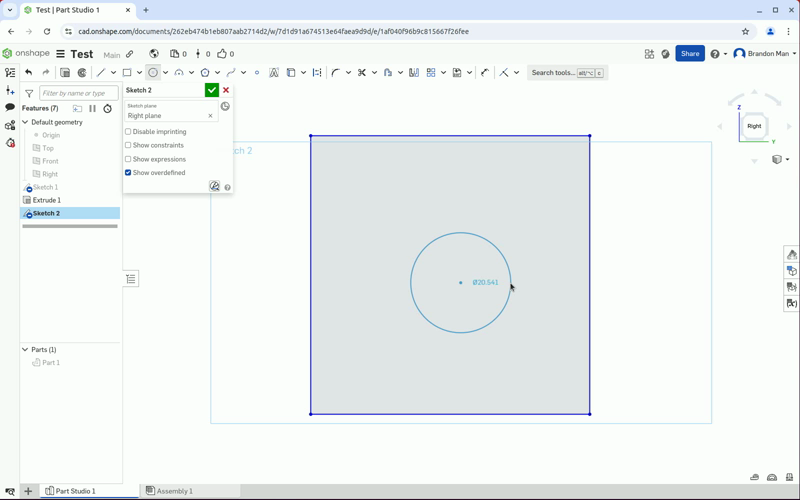
mouse_move(535, 359)
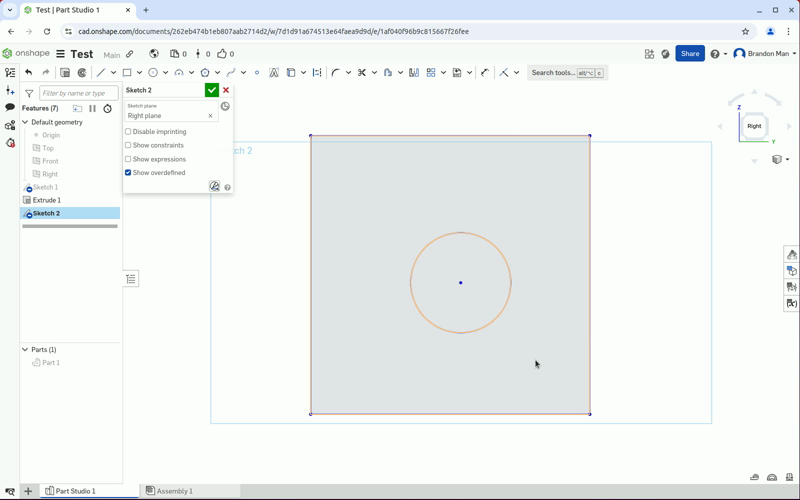
click(535, 359)
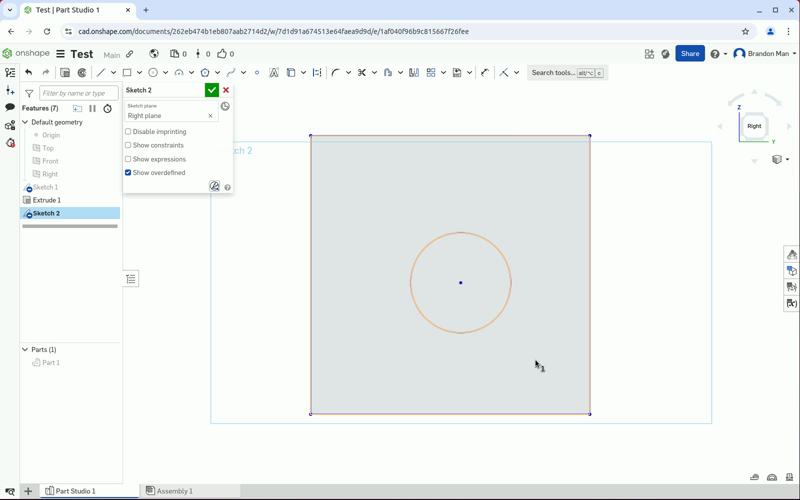
mouse_move(73, 352)
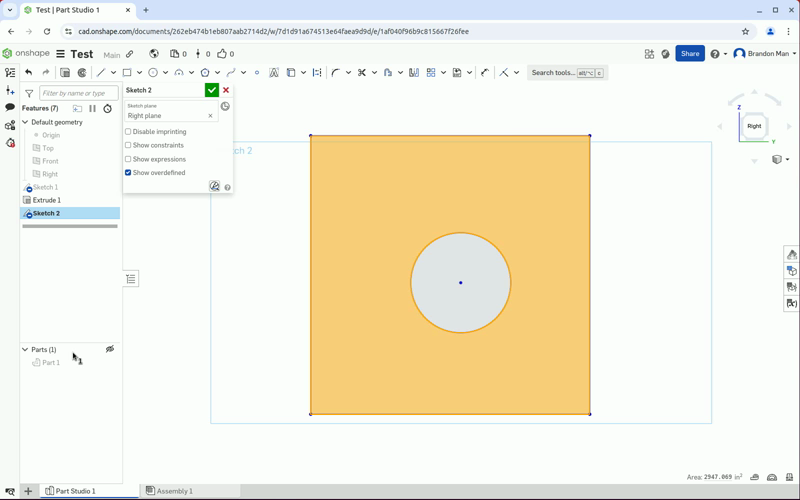
key(shift+y)
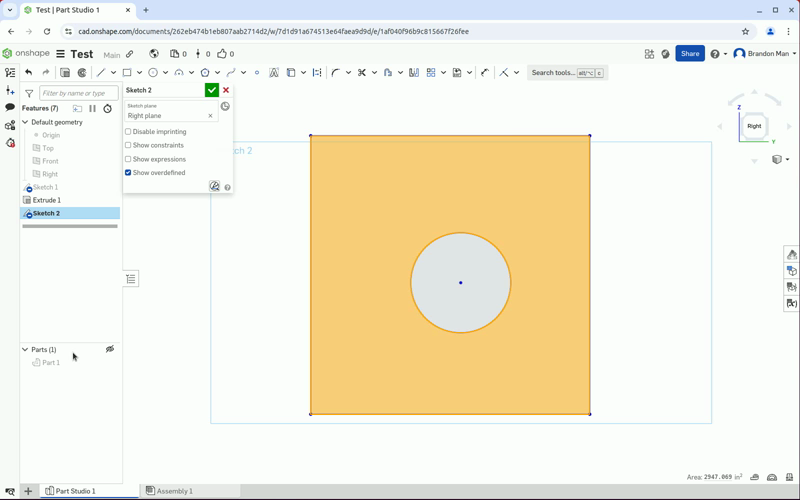
key(shift+e)
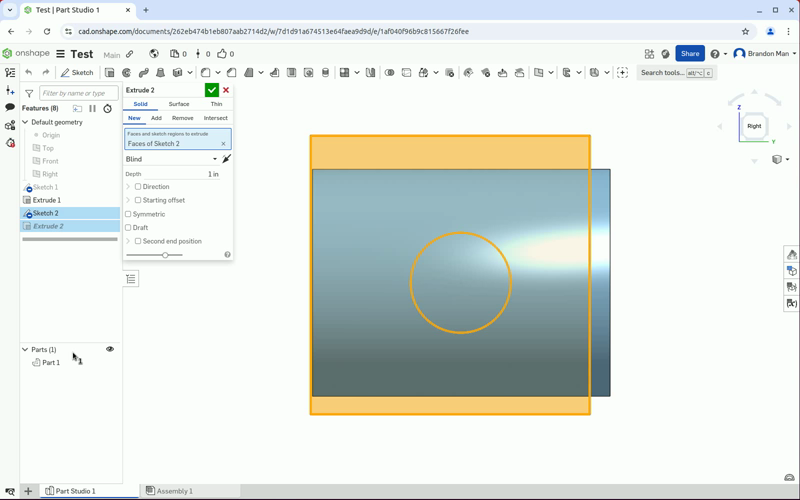
mouse_move(143, 106)
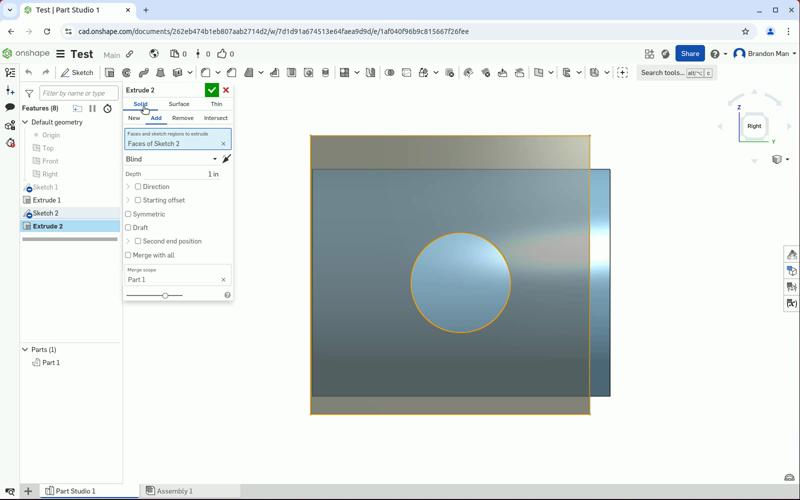
click(143, 106)
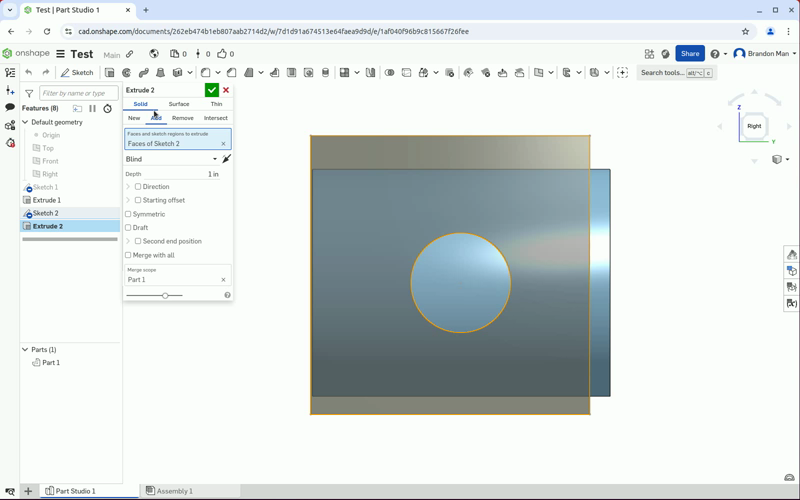
mouse_move(186, 120)
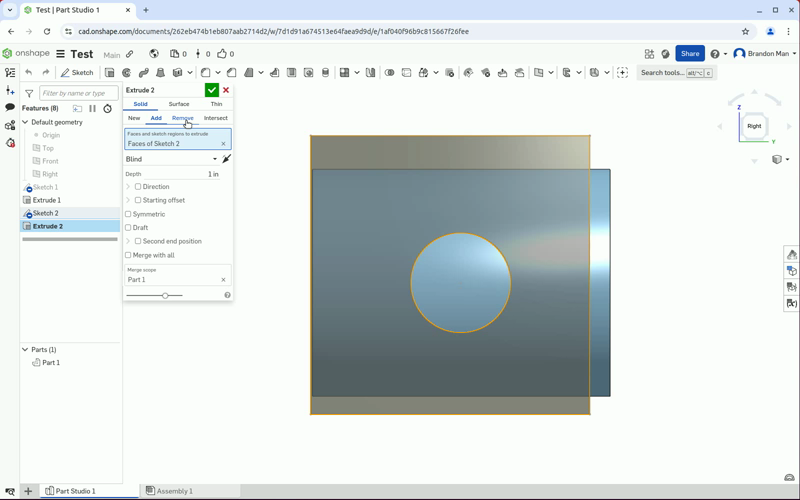
click(186, 120)
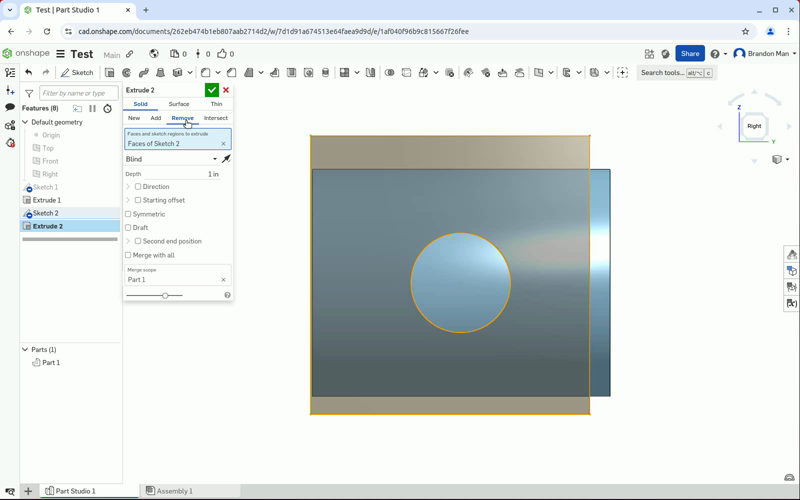
key(tab, 4)
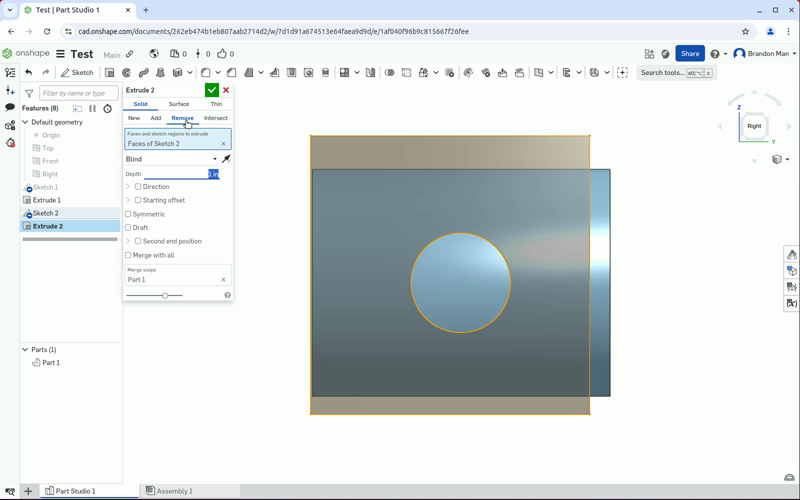
text(61.622)
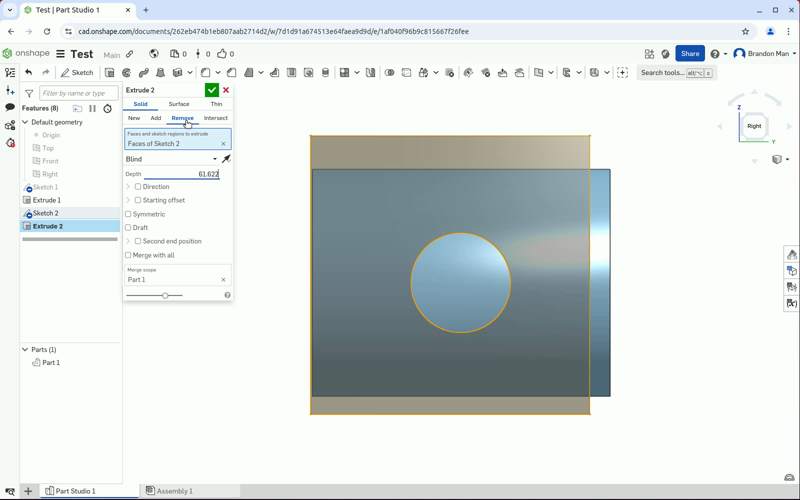
key(tab, 3)
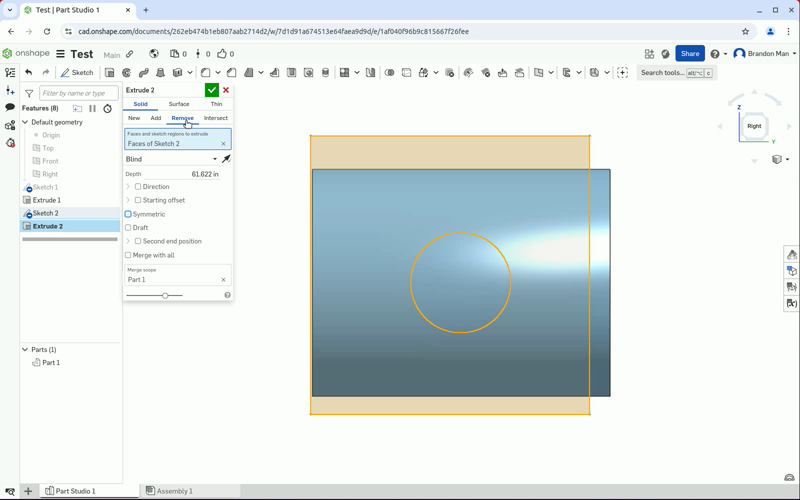
key(space)
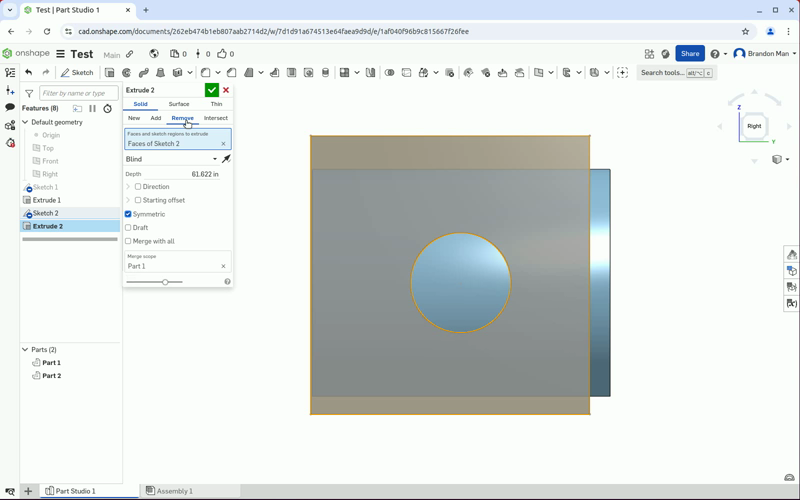
key(tab, 2)
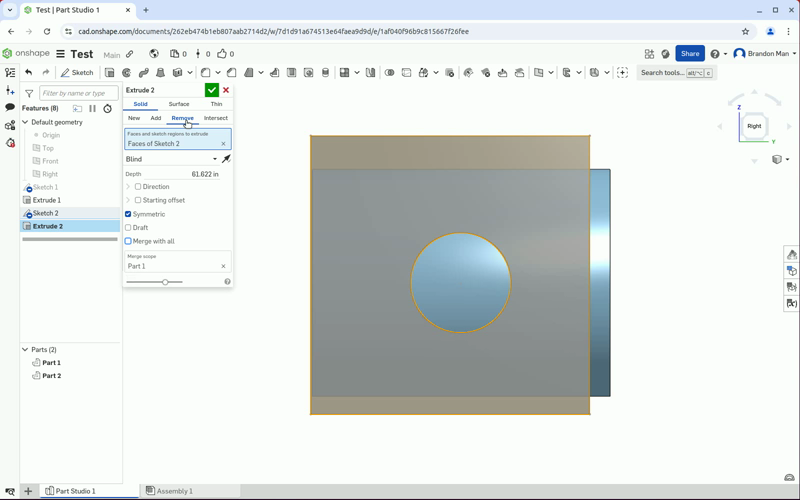
key(space)
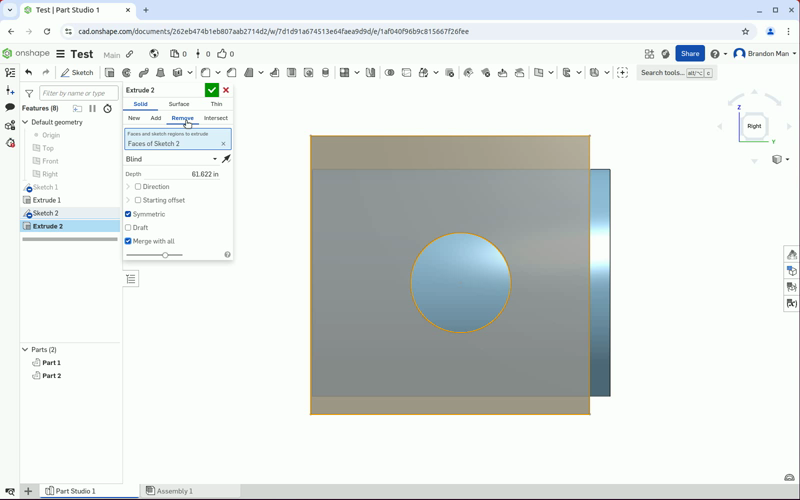
key(enter)
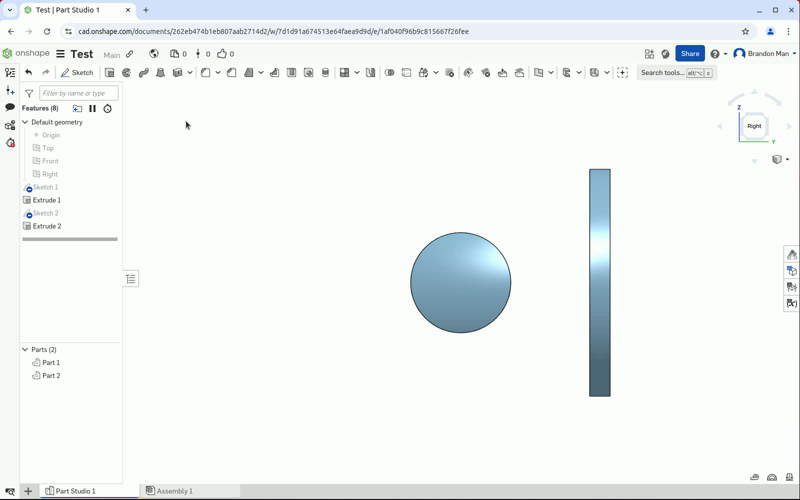
key(shift+h)
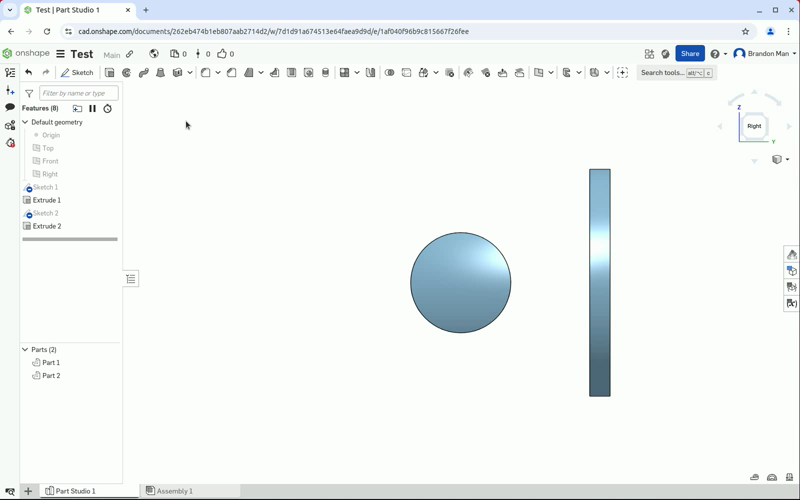
key(shift+h)
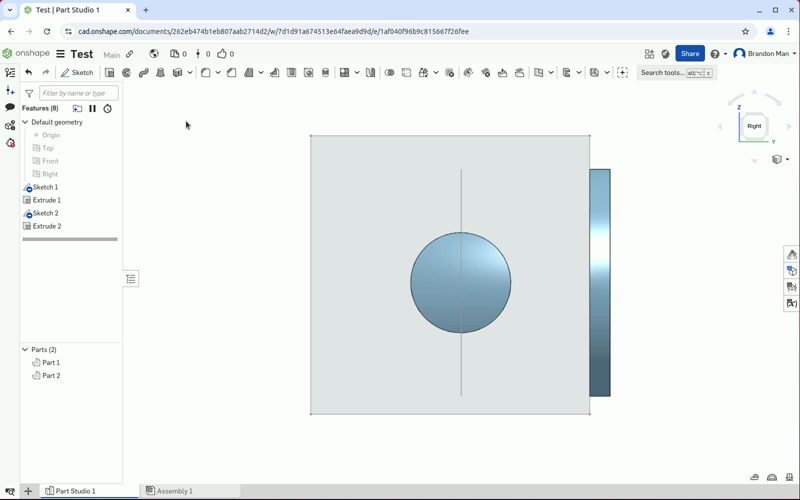
key(shift+7)
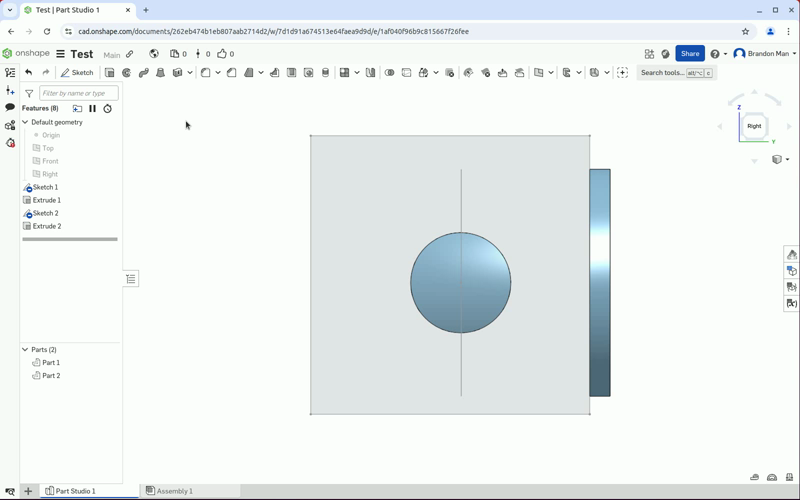
key(right, 2)
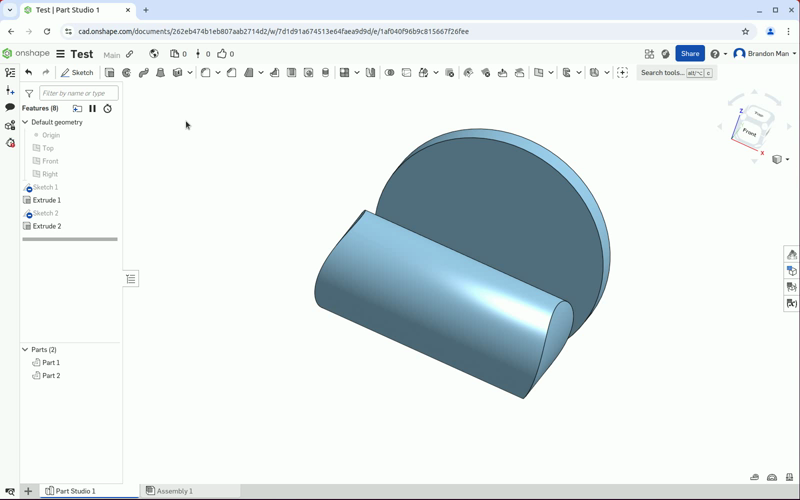
key(down, 2)
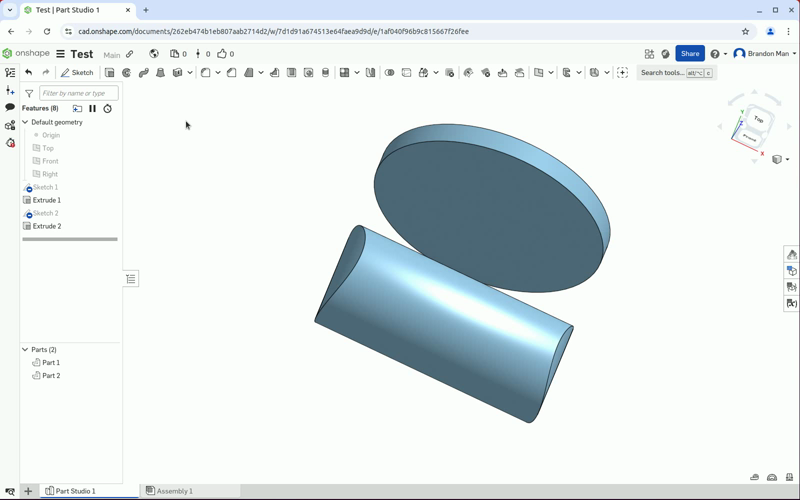
key(up, 2)
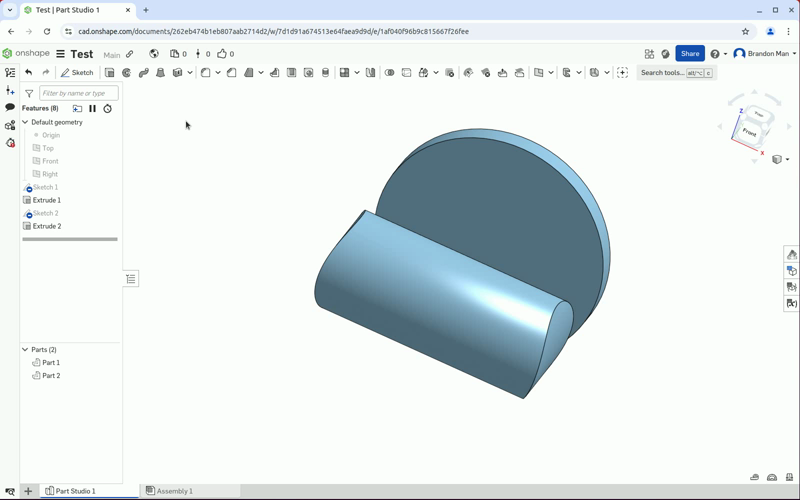
key(left, 2)
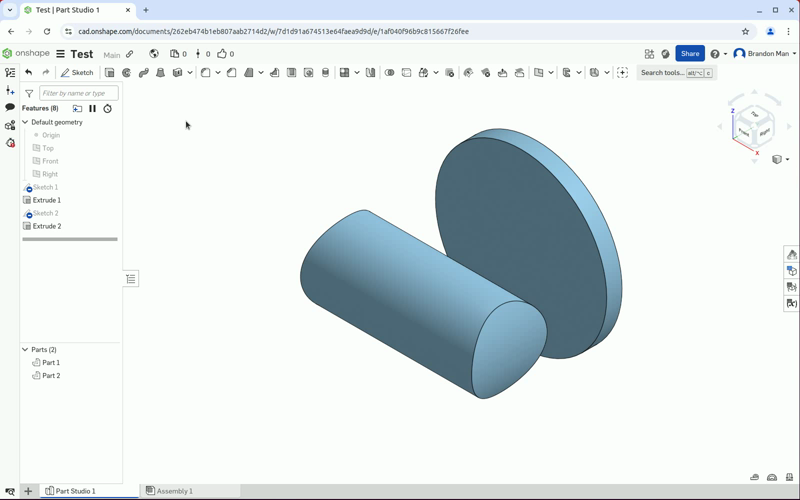
mouse_move(73, 189)
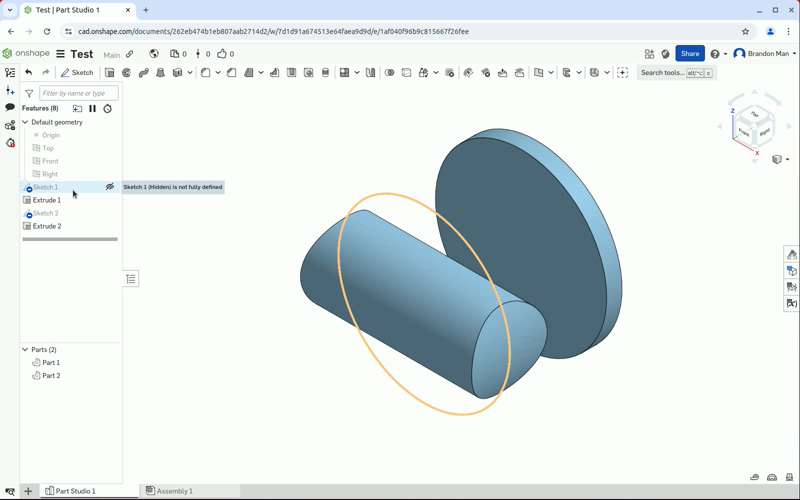
click(73, 189)